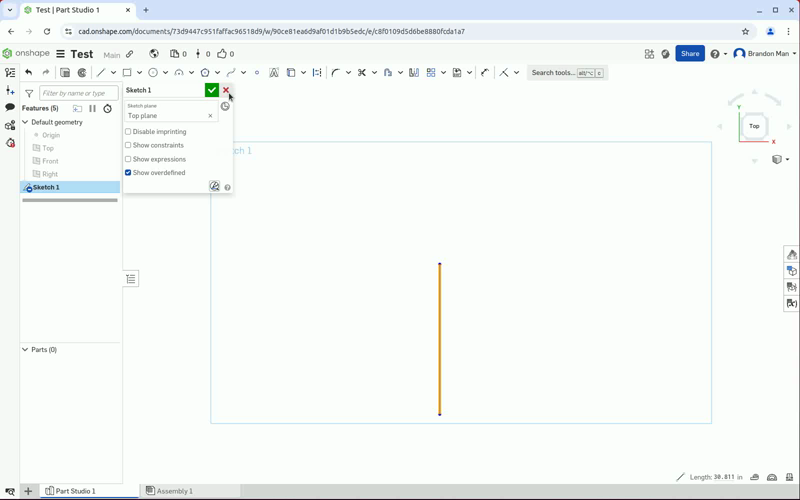
key(shift+h)
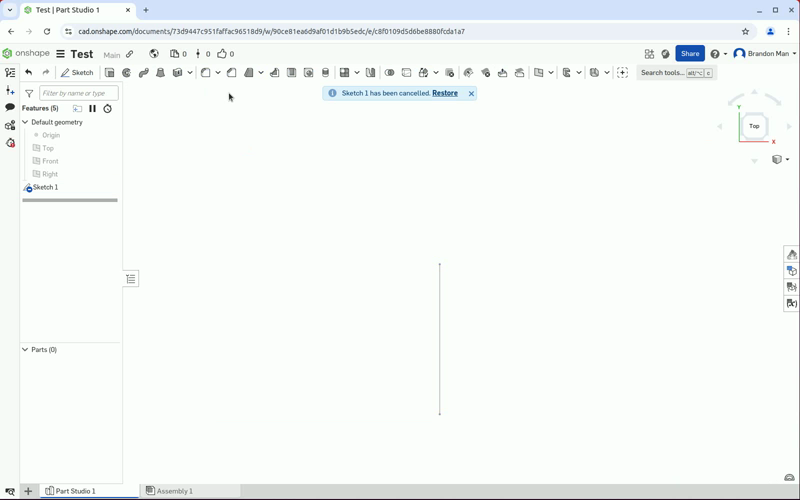
key(shift+s)
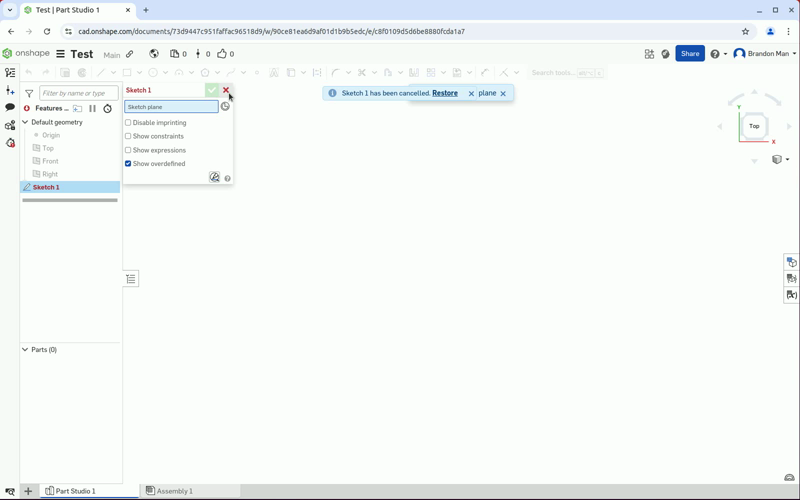
mouse_move(73, 150)
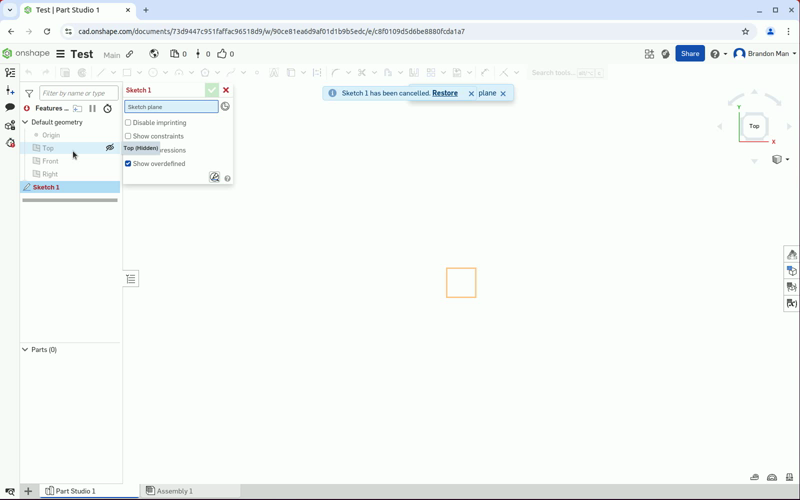
click(73, 150)
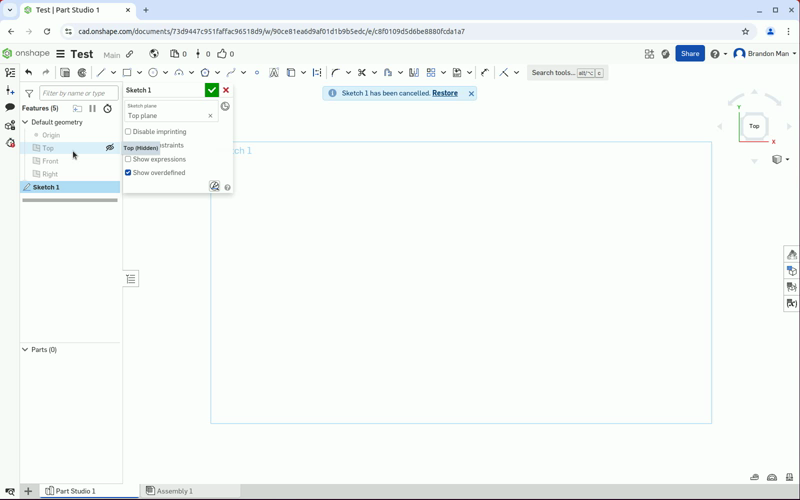
mouse_move(73, 352)
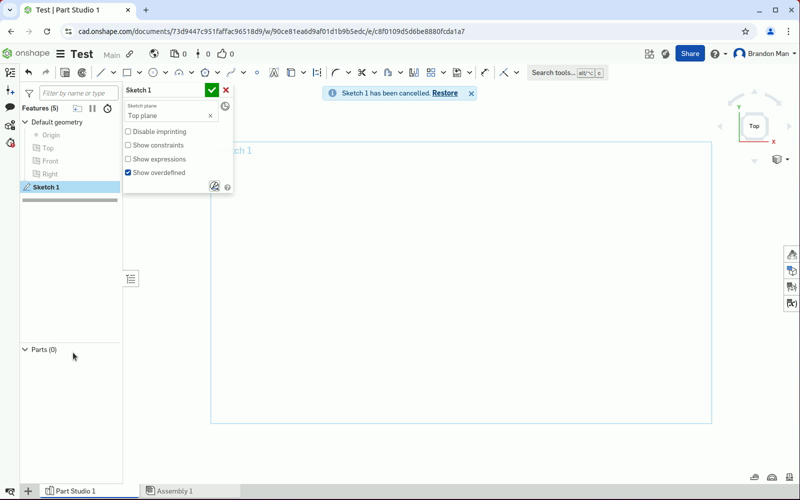
key(y)
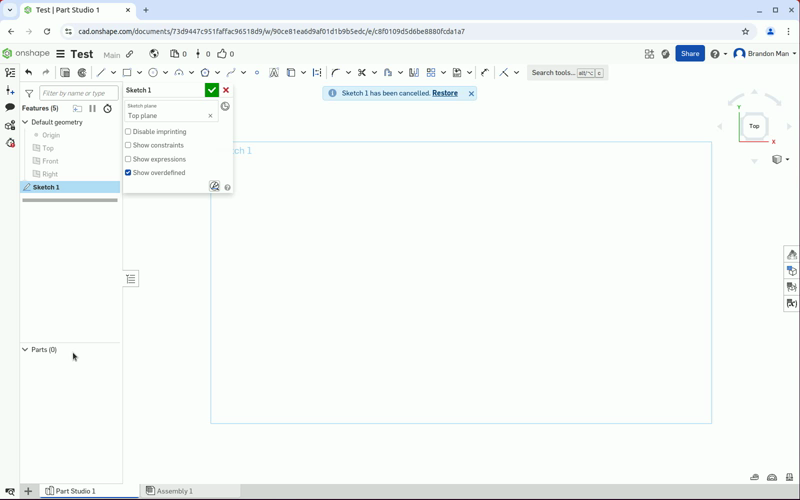
key(c)
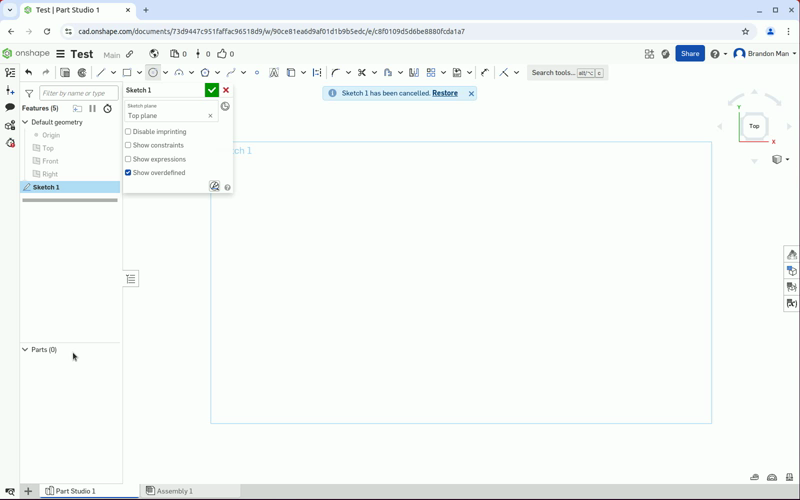
key_down(shift)
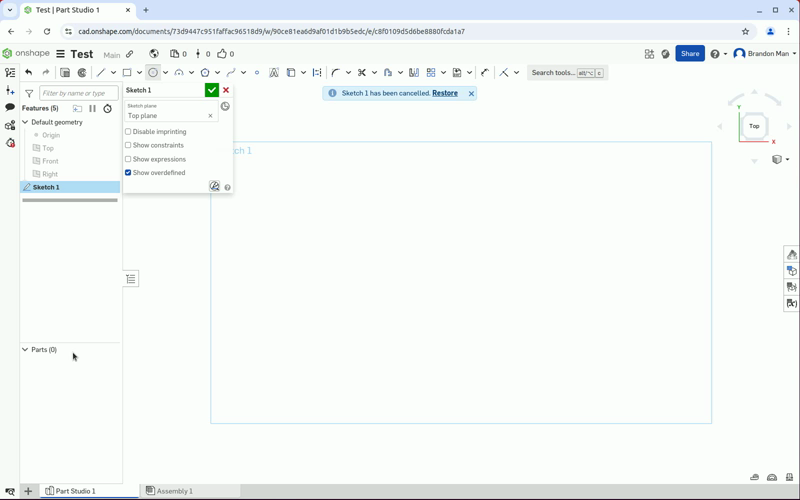
mouse_move(461, 282)
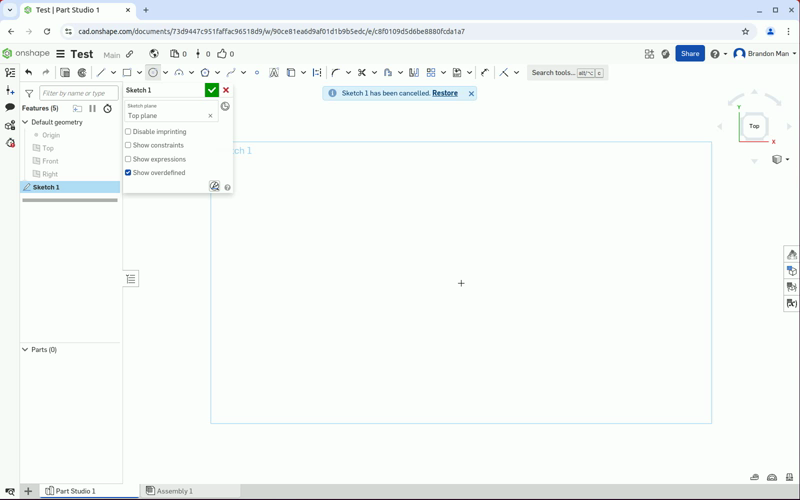
click(461, 282)
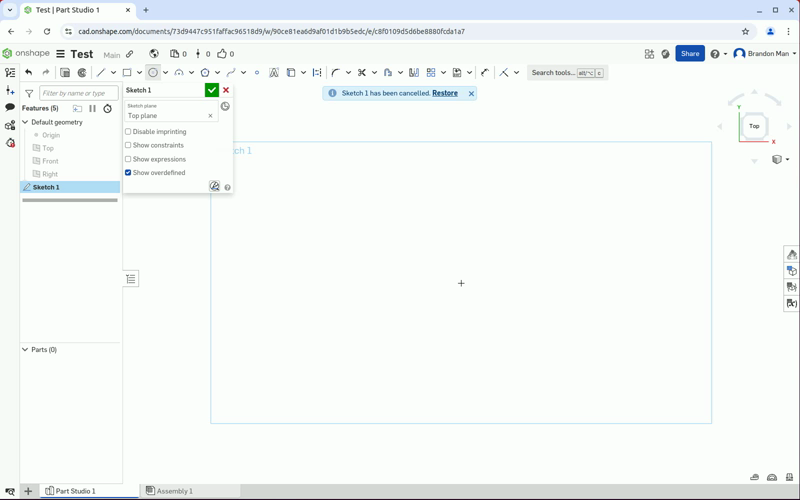
key_up(shift)
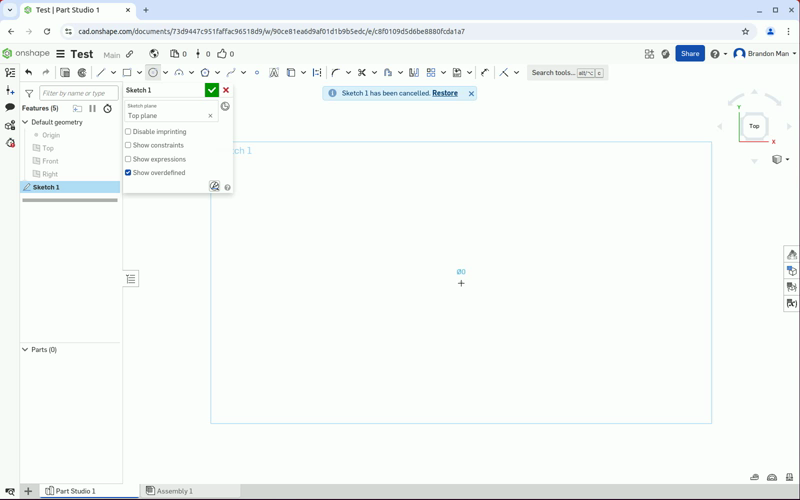
mouse_move(503, 282)
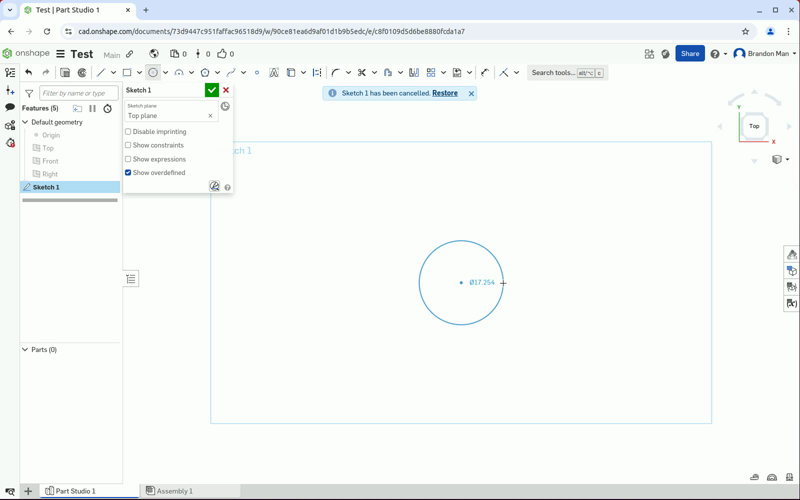
click(503, 282)
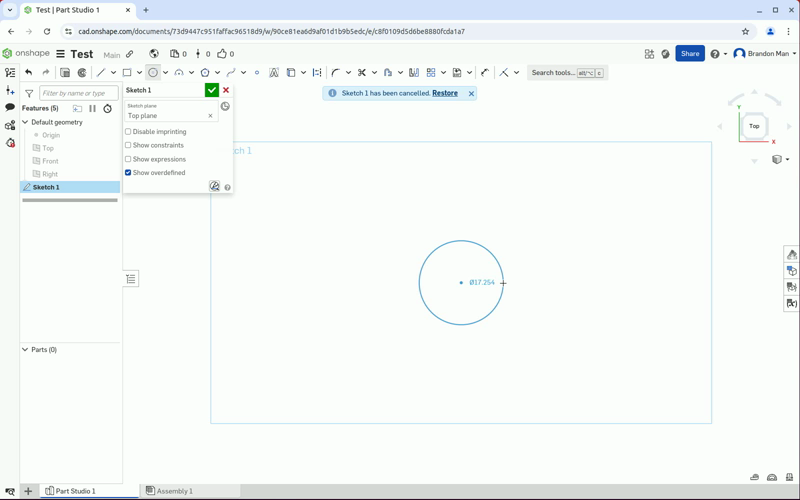
key(esc)
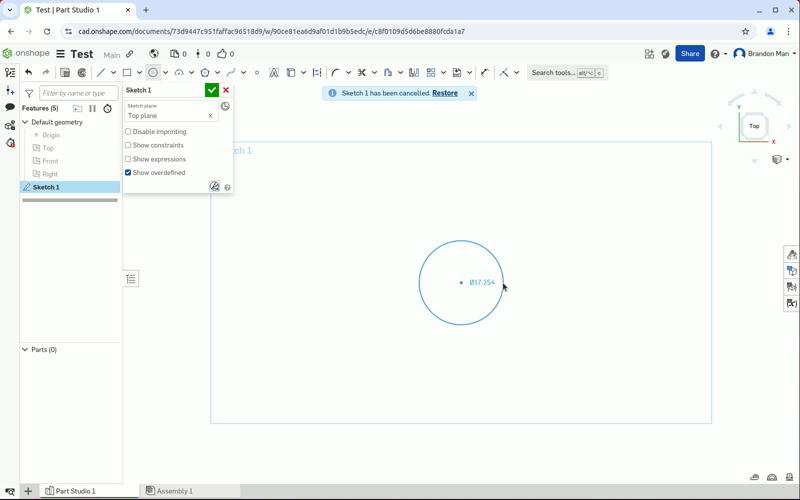
key(c)
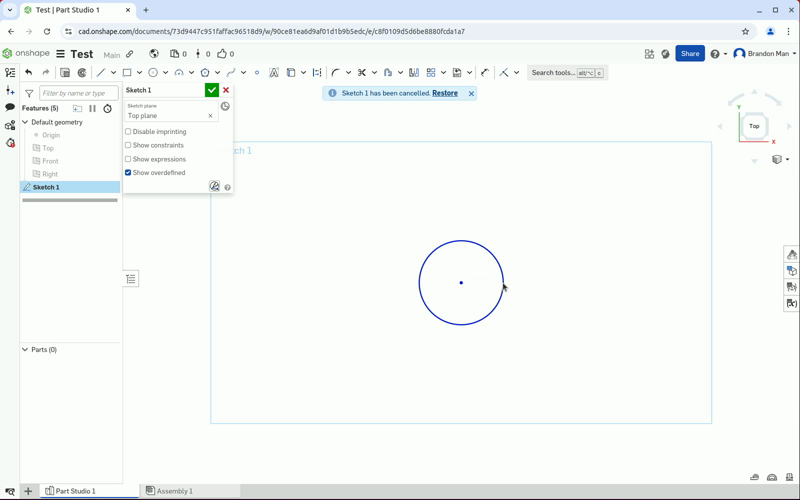
key_down(shift)
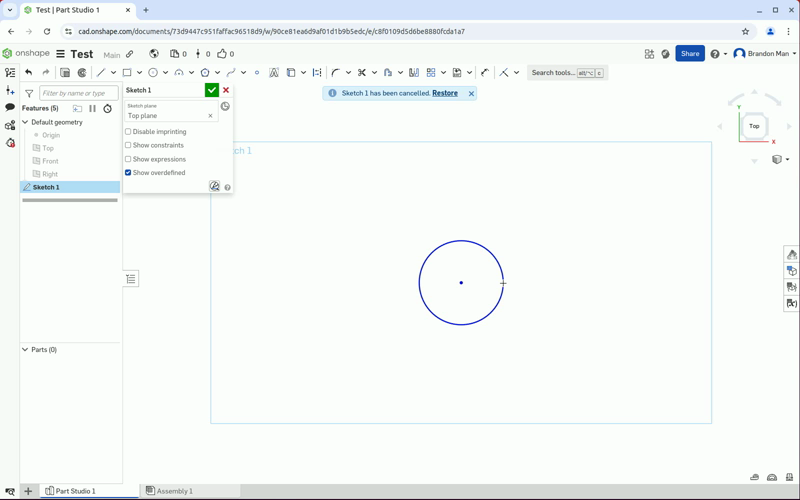
mouse_move(461, 282)
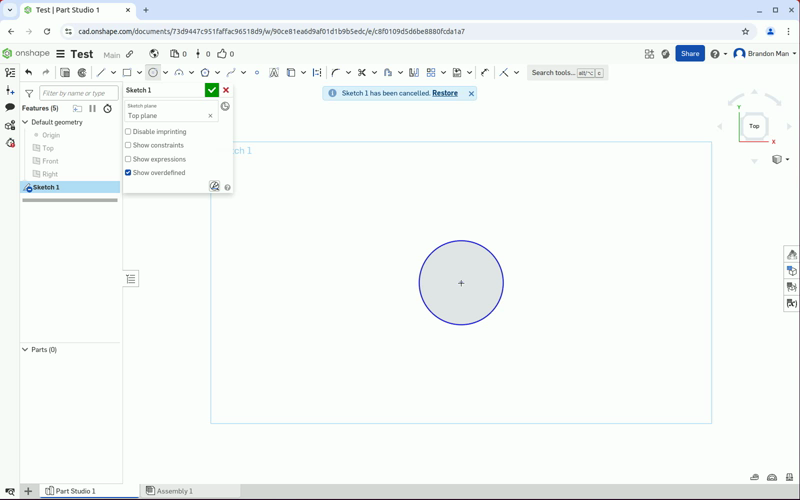
click(461, 282)
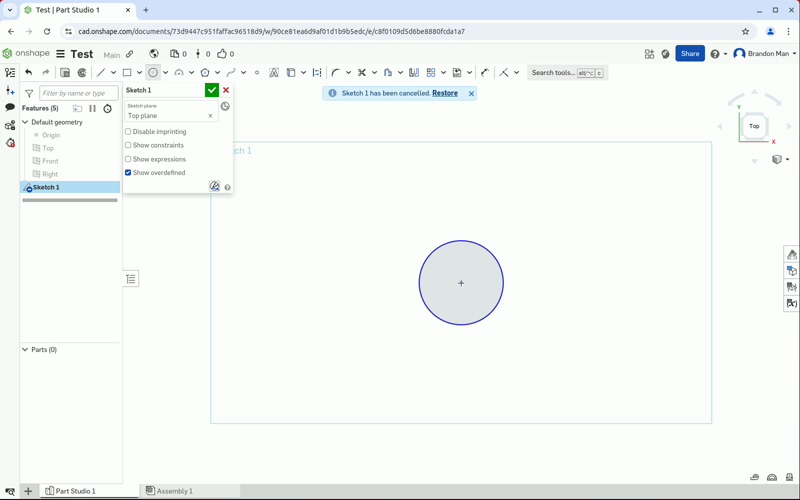
key_up(shift)
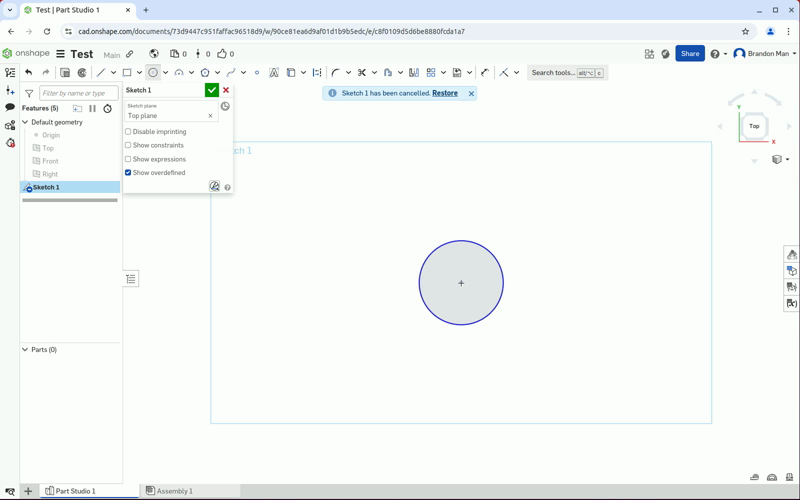
mouse_move(482, 282)
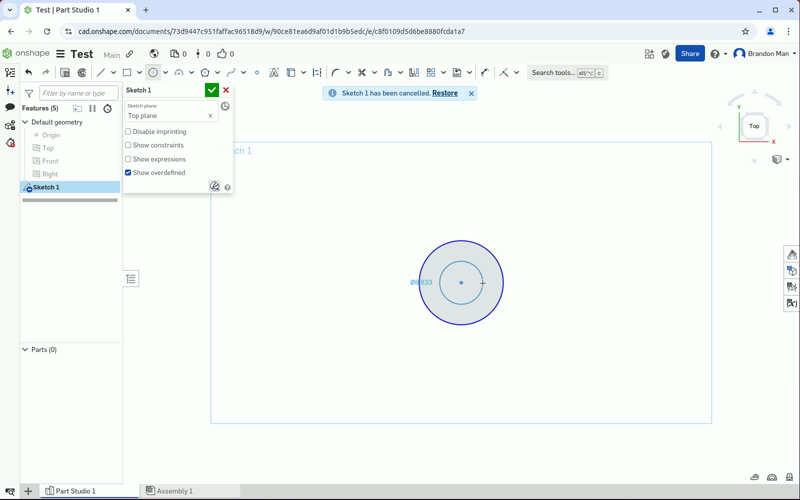
click(482, 282)
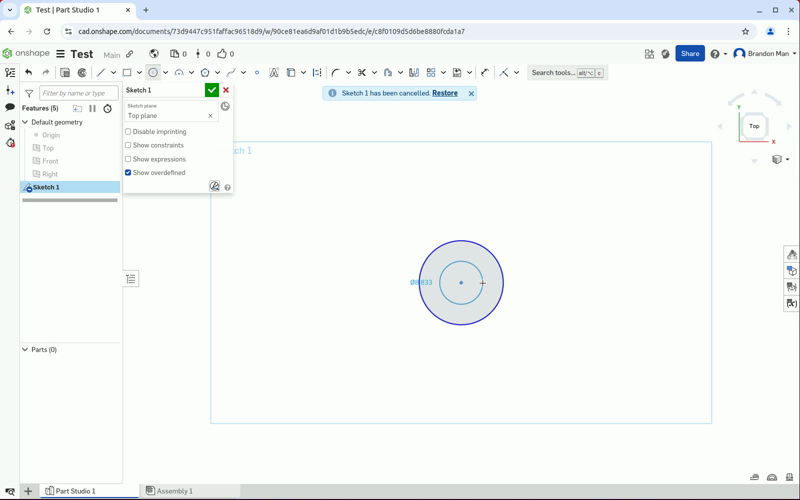
key(esc)
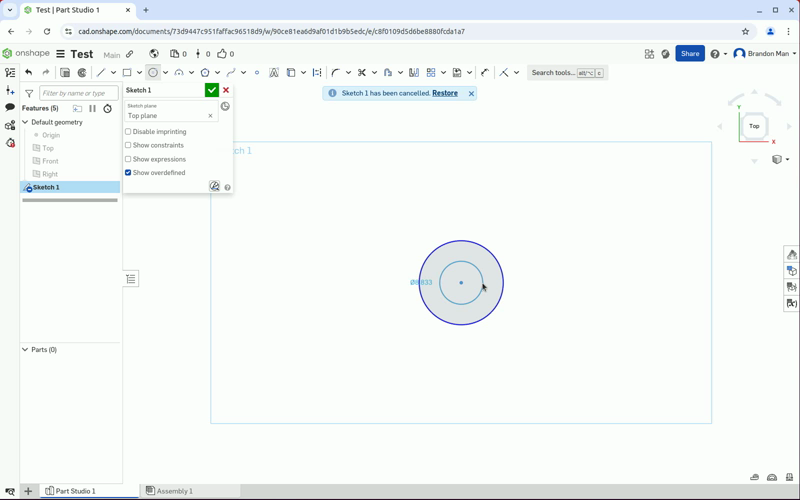
mouse_move(483, 251)
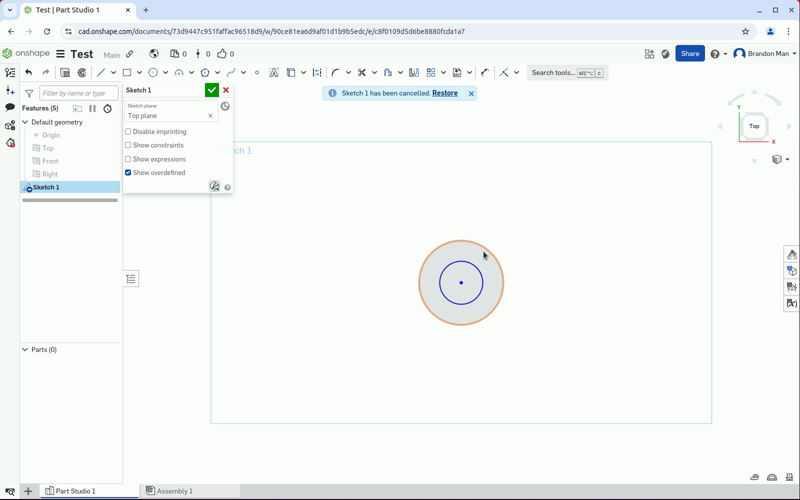
click(483, 251)
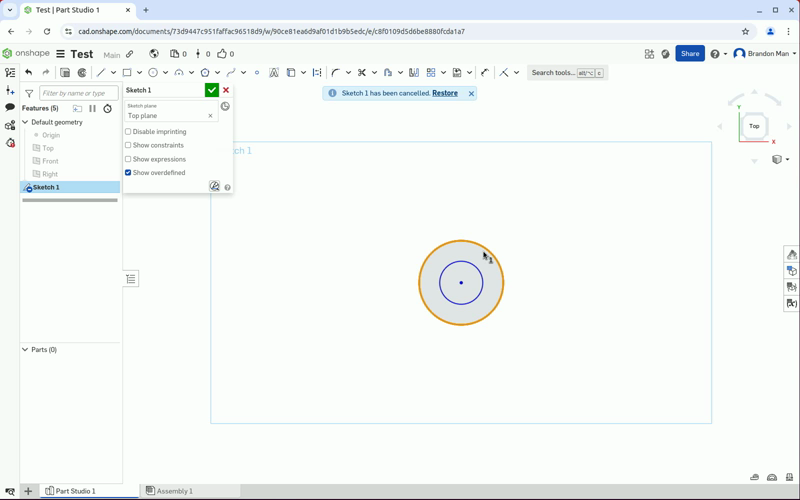
mouse_move(73, 352)
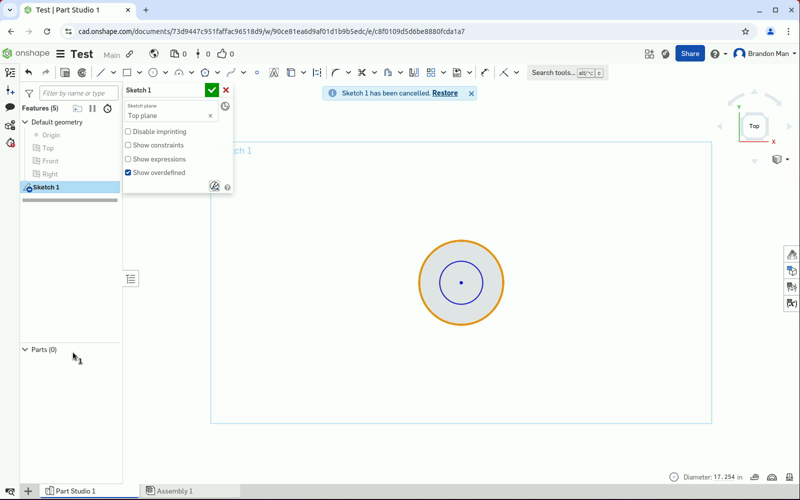
key(shift+y)
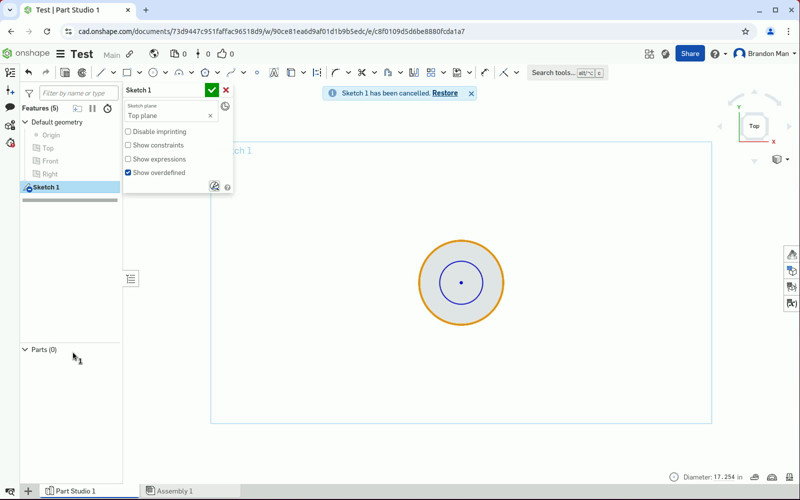
key(shift+e)
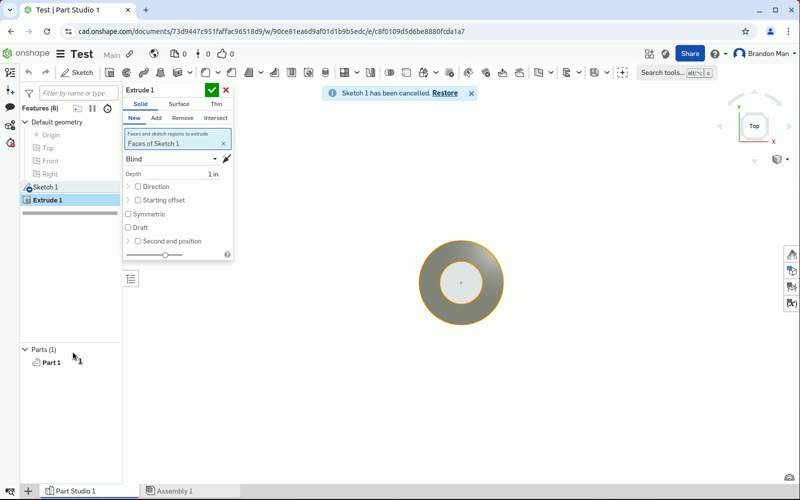
mouse_move(143, 106)
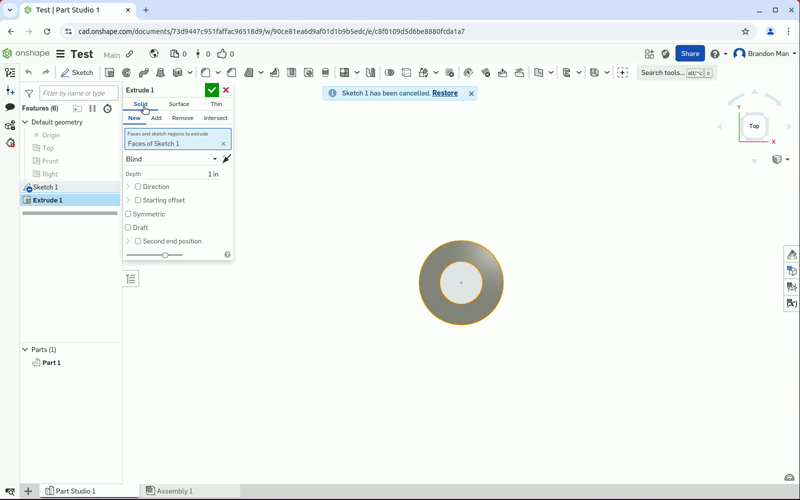
click(143, 106)
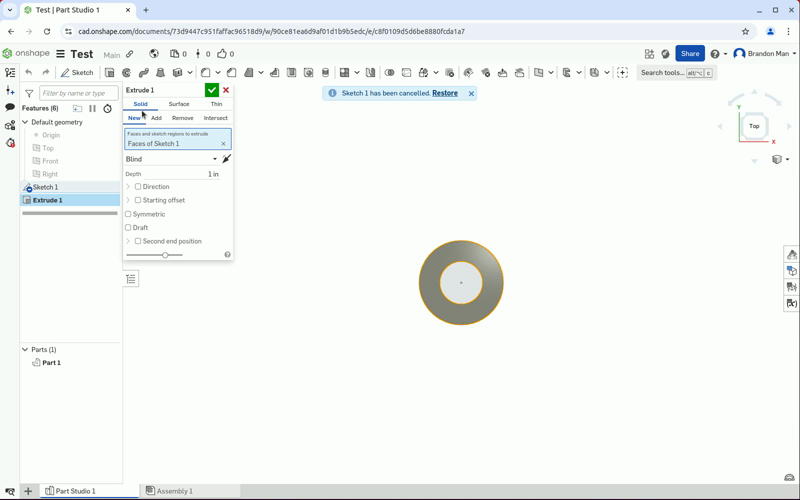
mouse_move(137, 120)
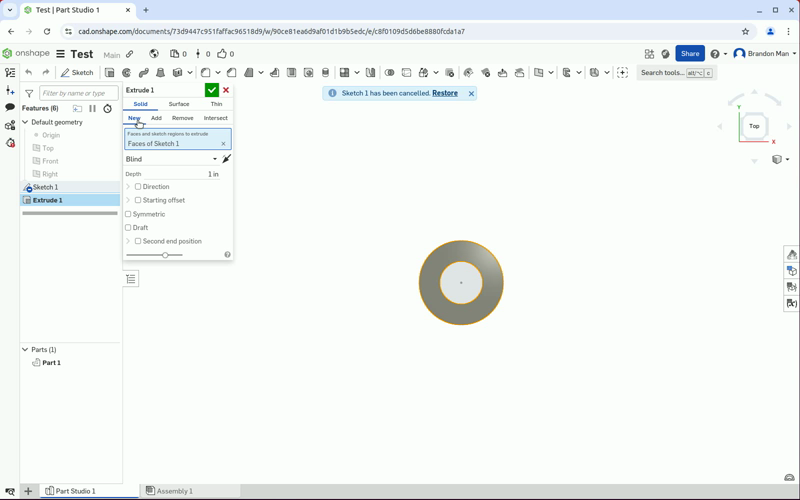
click(137, 120)
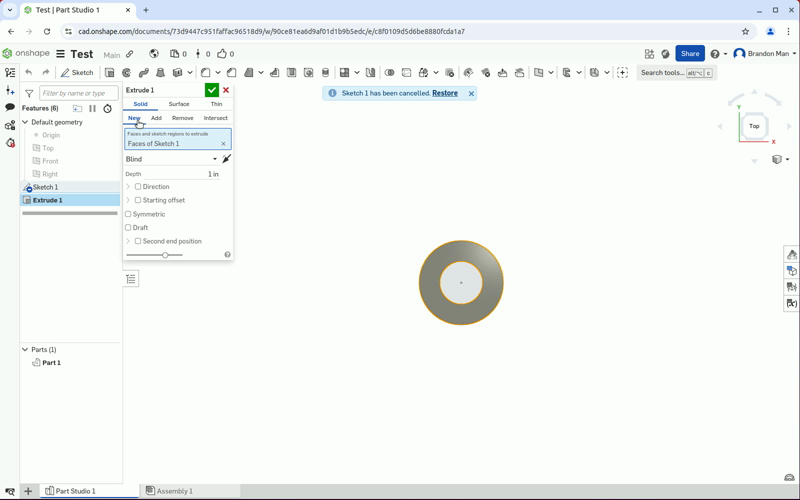
key(tab, 4)
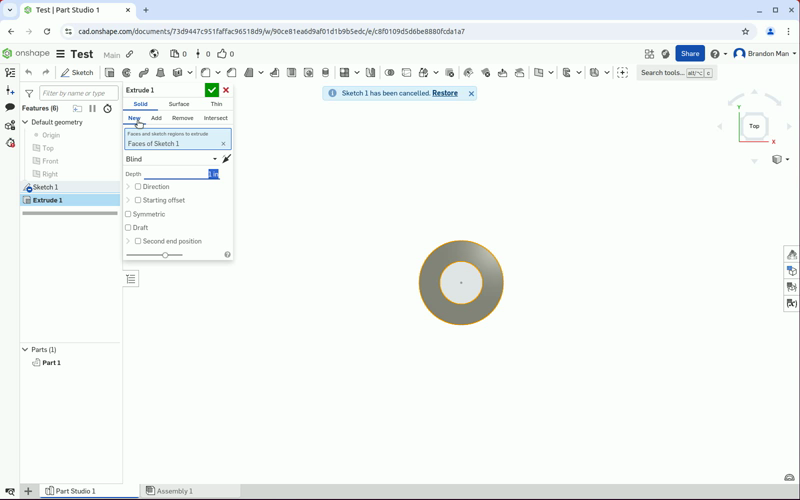
text(17.331)
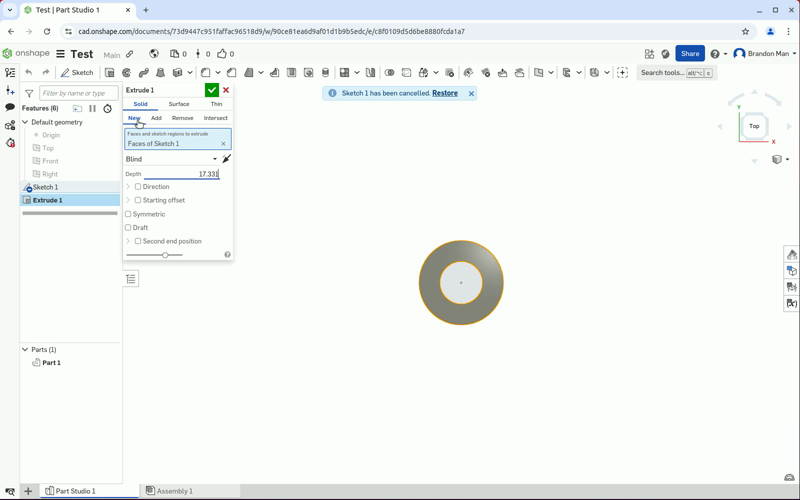
key(enter)
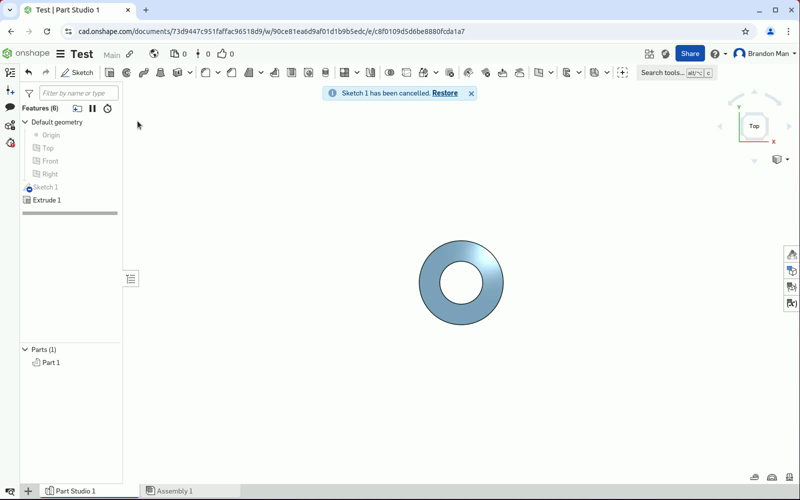
key(shift+h)
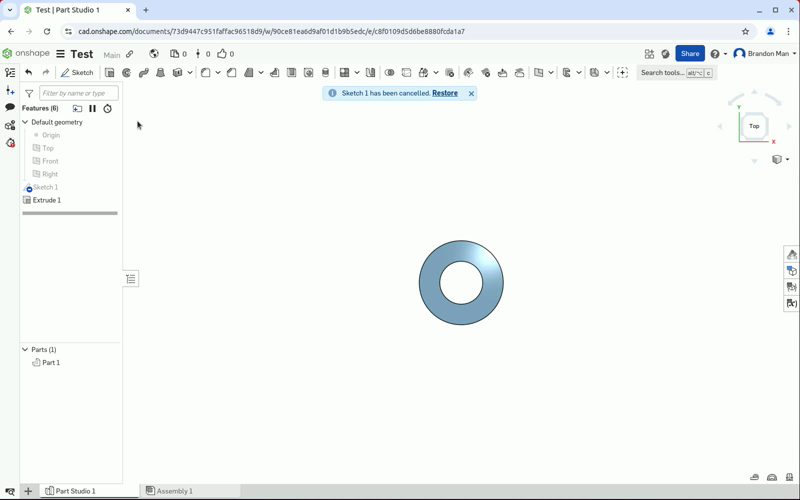
key(shift+h)
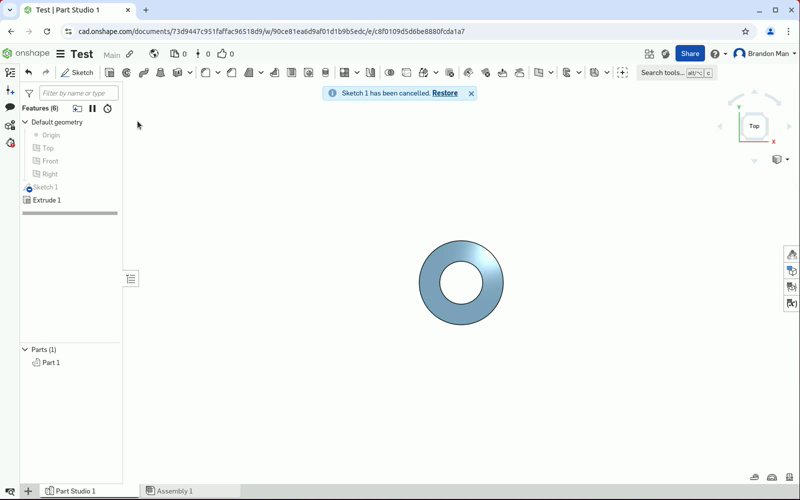
mouse_move(73, 189)
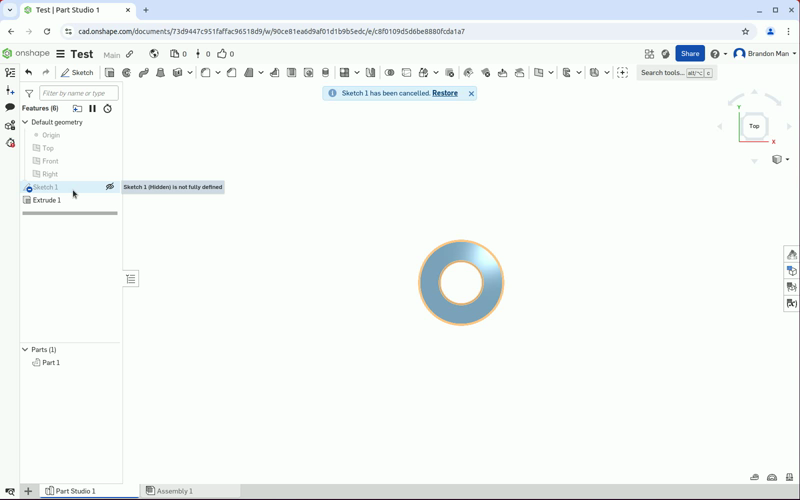
click(73, 189)
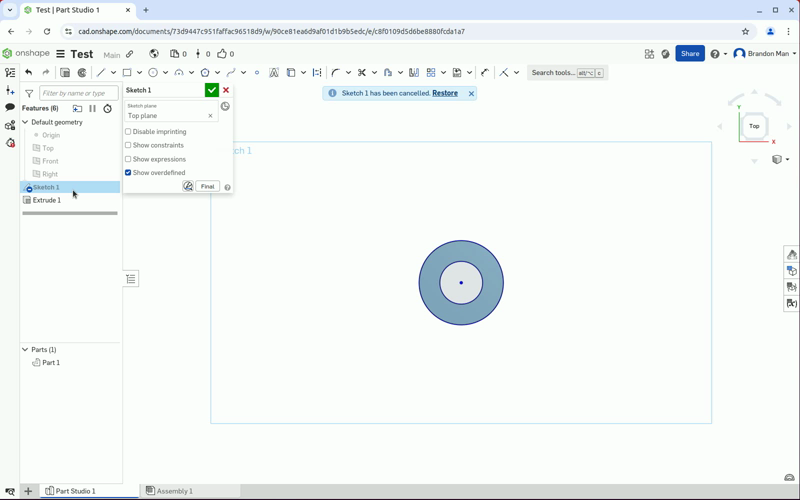
mouse_move(229, 92)
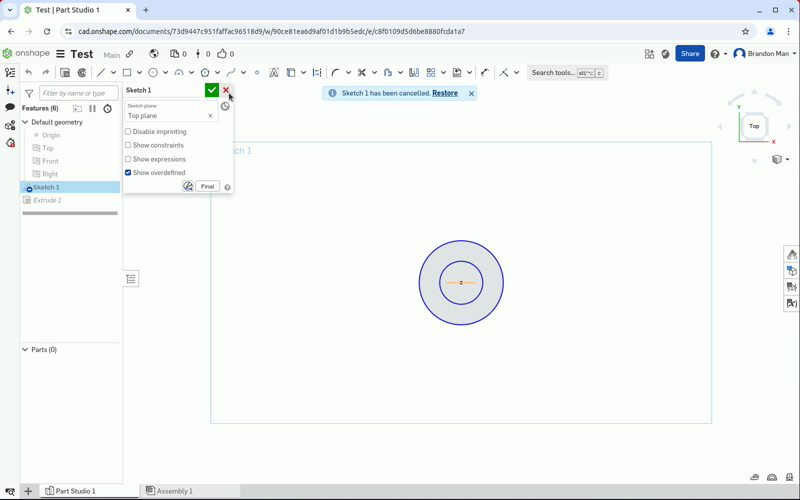
click(229, 92)
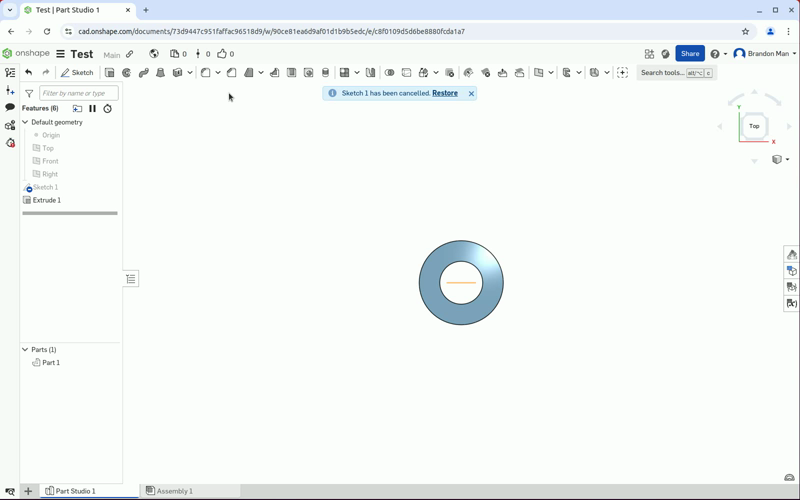
mouse_move(541, 75)
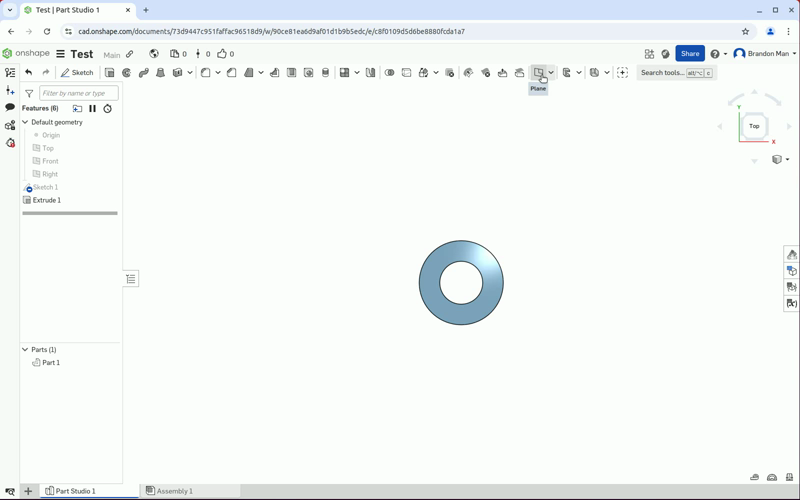
click(541, 75)
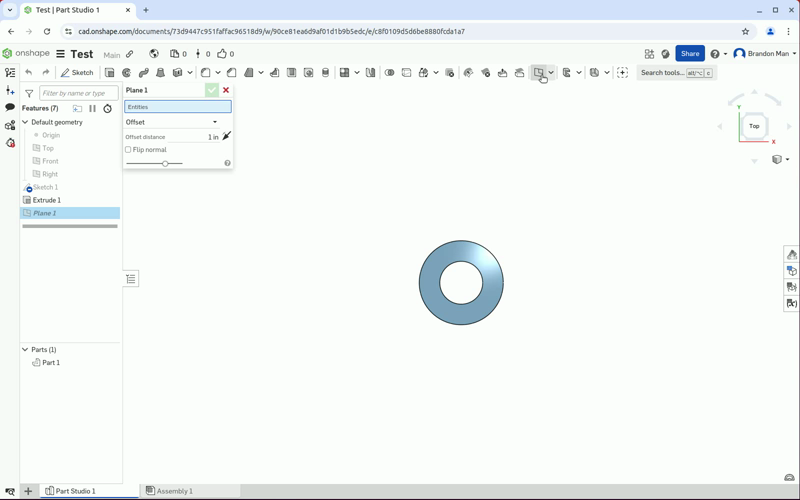
mouse_move(73, 150)
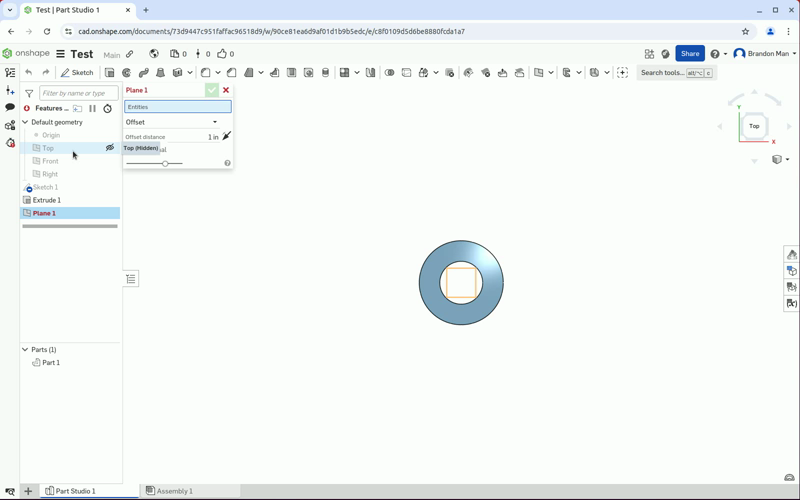
click(73, 150)
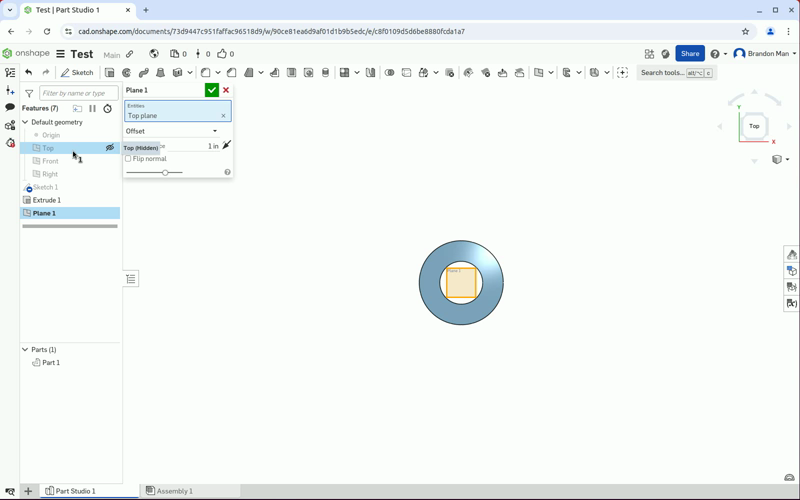
key(tab, 2)
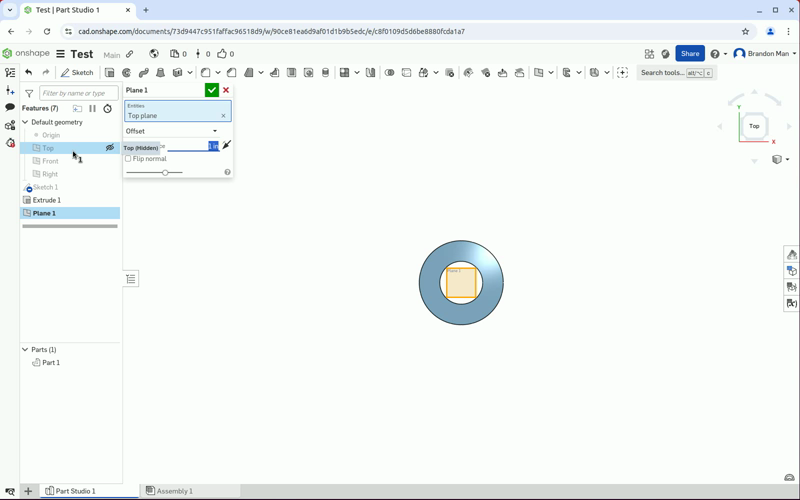
text(17.316)
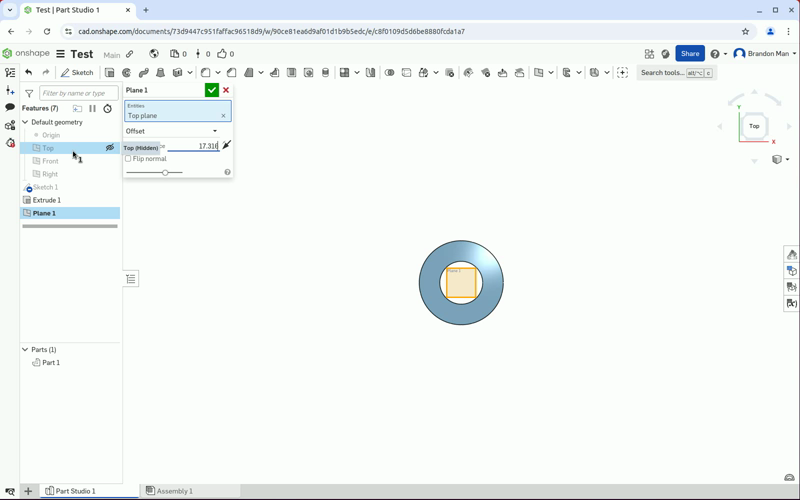
key(enter, 2)
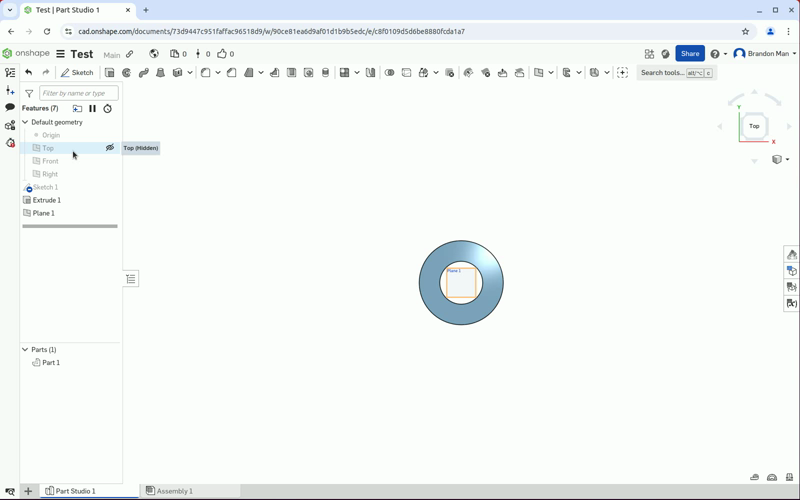
key(shift+s)
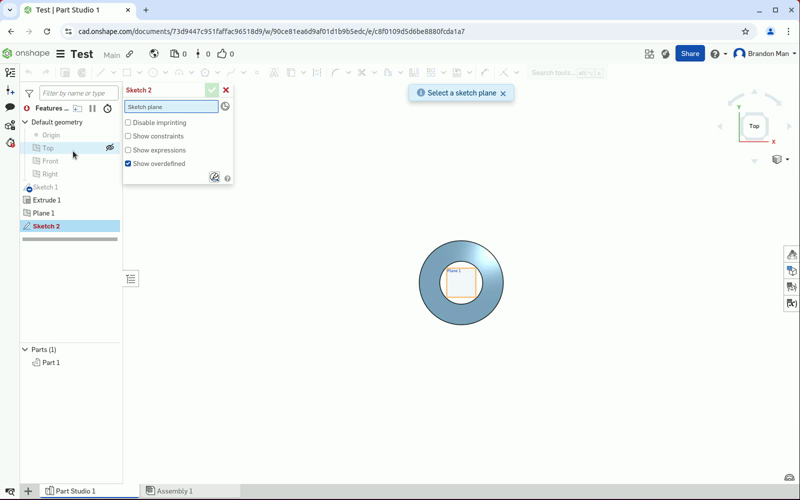
mouse_move(73, 215)
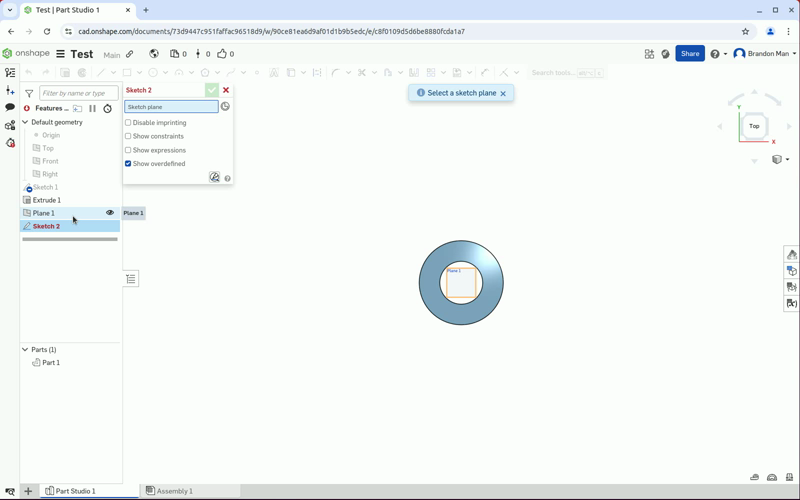
click(73, 215)
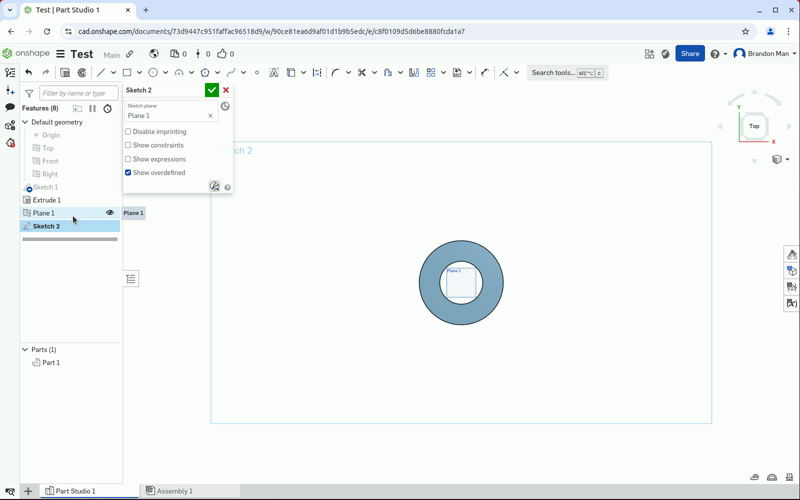
mouse_move(73, 352)
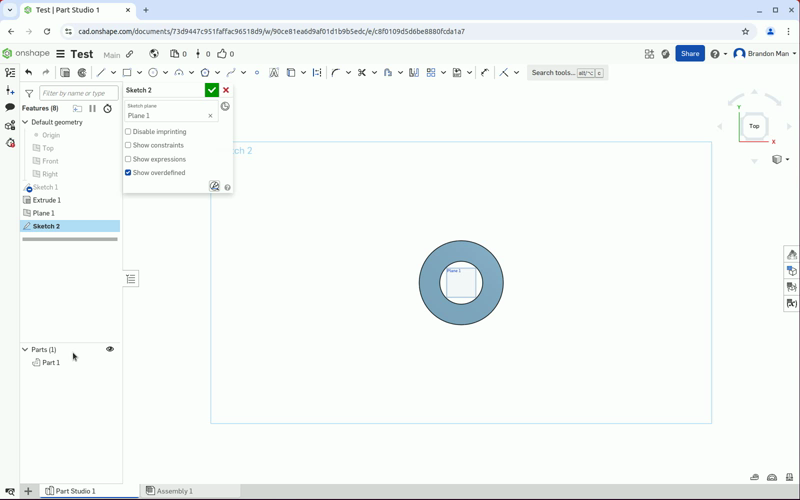
key(y)
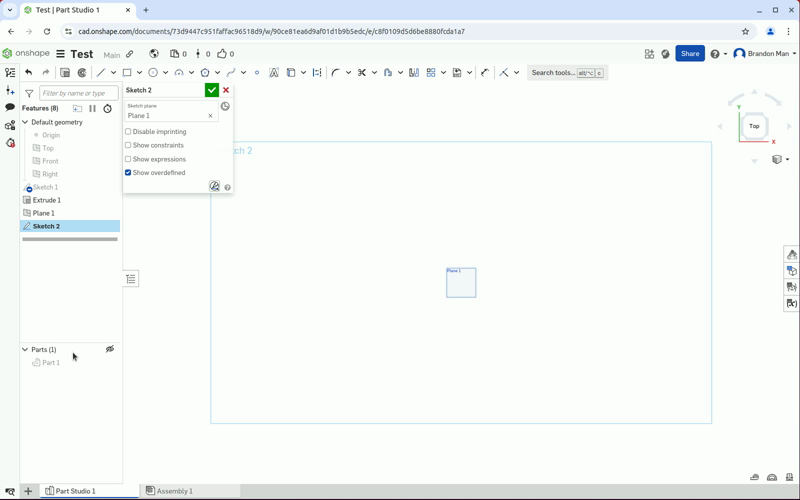
key(c)
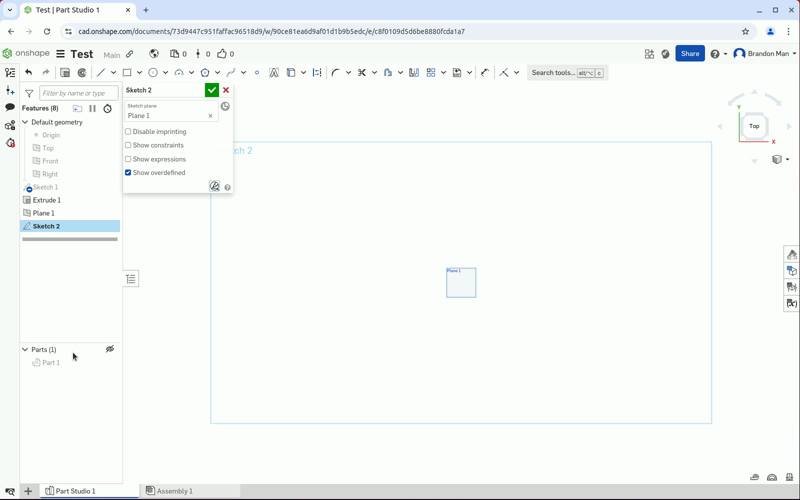
key_down(shift)
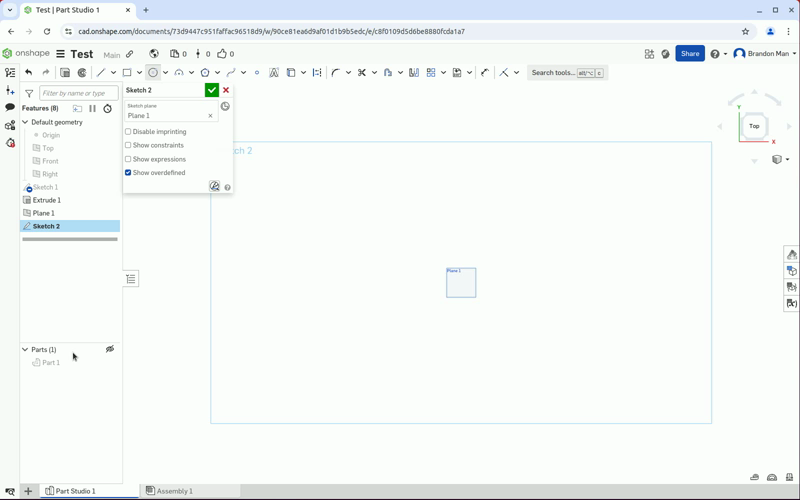
mouse_move(461, 282)
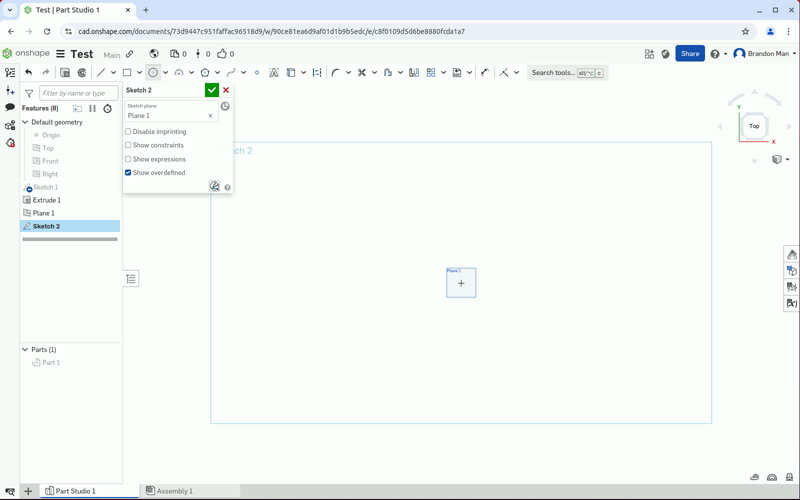
click(461, 282)
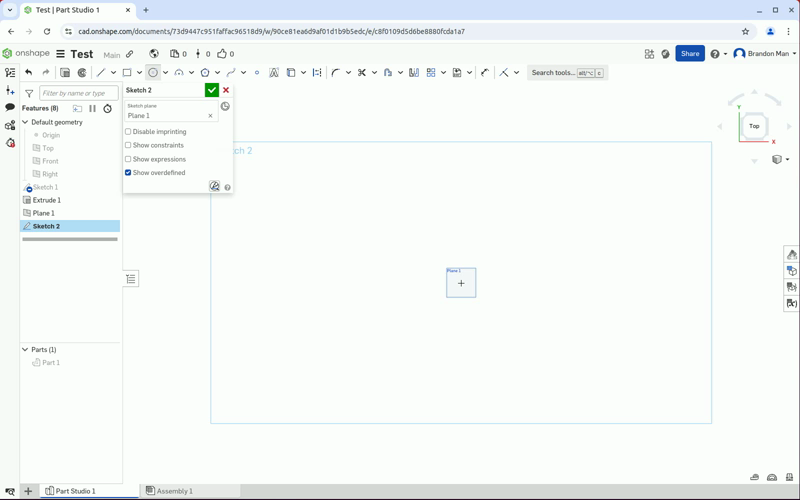
key_up(shift)
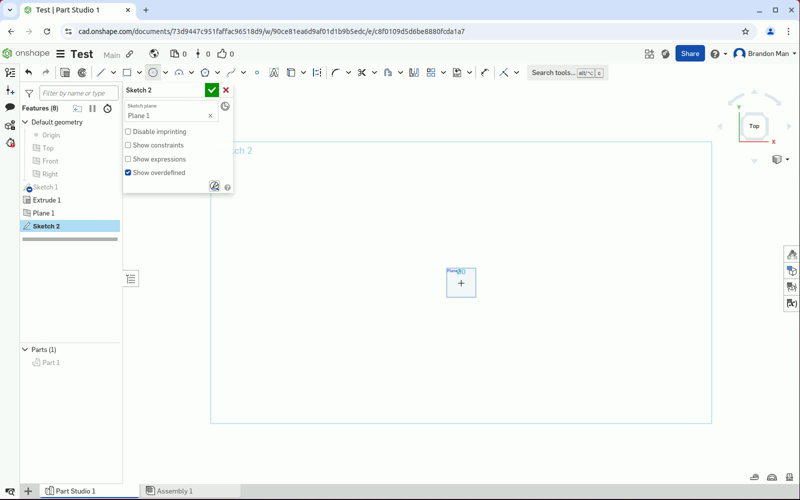
mouse_move(503, 282)
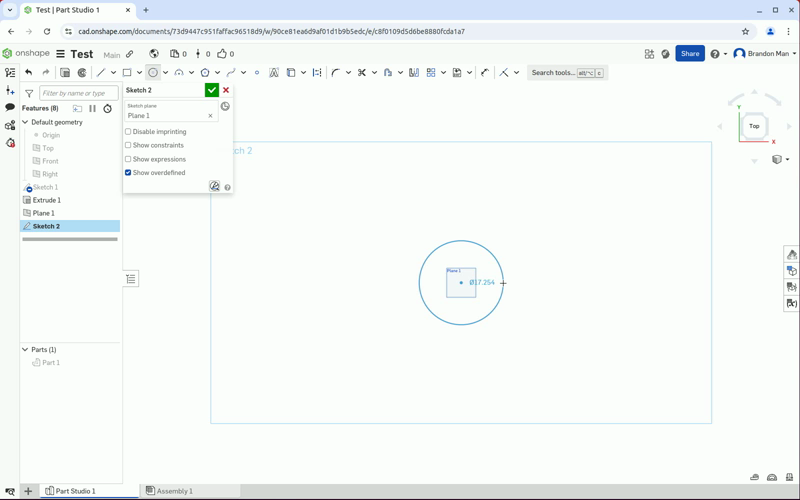
click(503, 282)
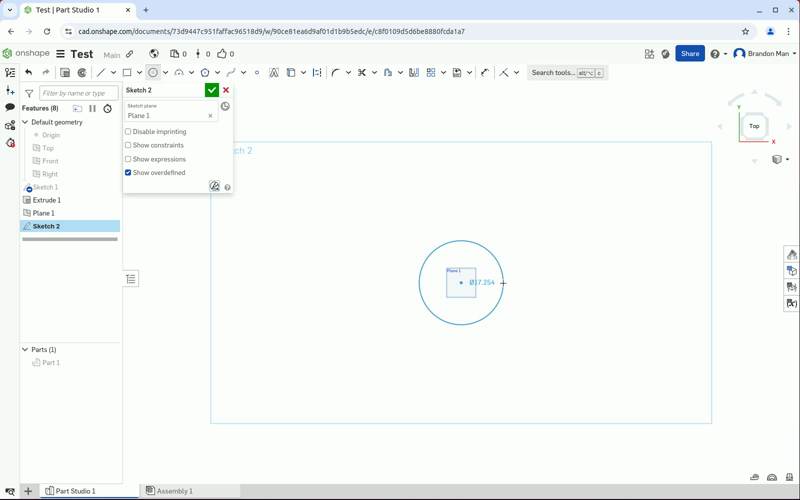
key(esc)
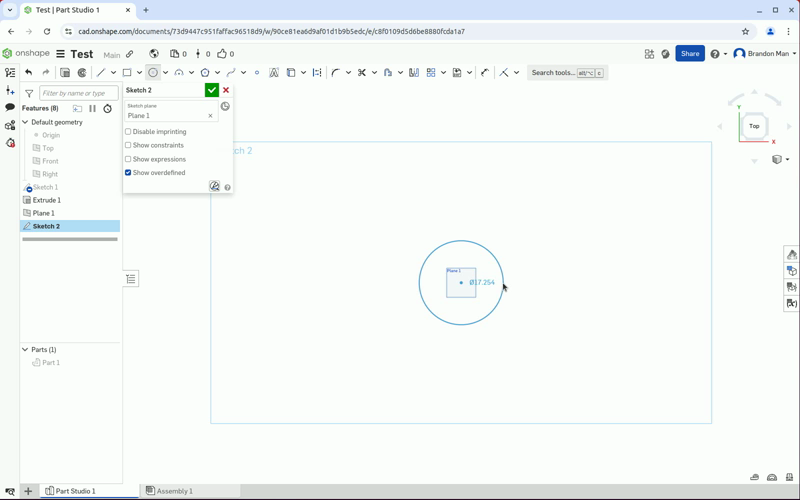
key(c)
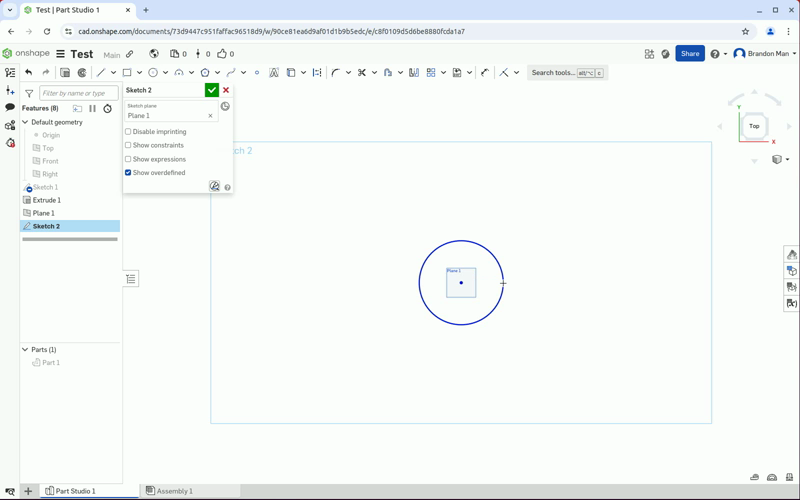
key_down(shift)
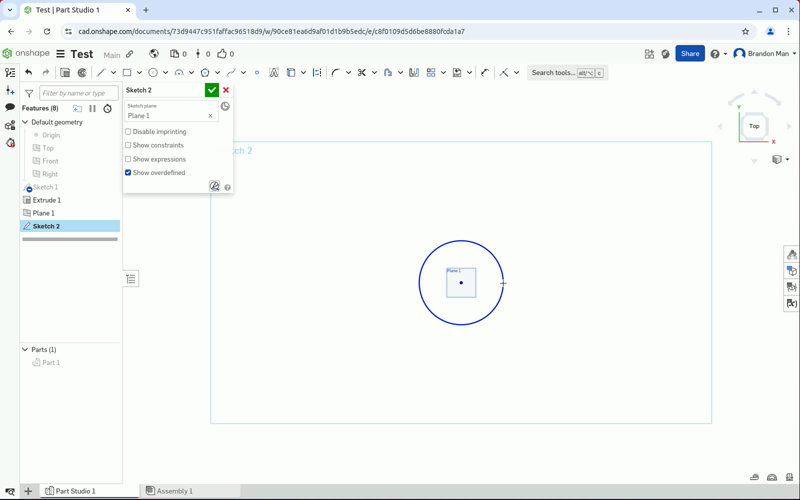
mouse_move(461, 282)
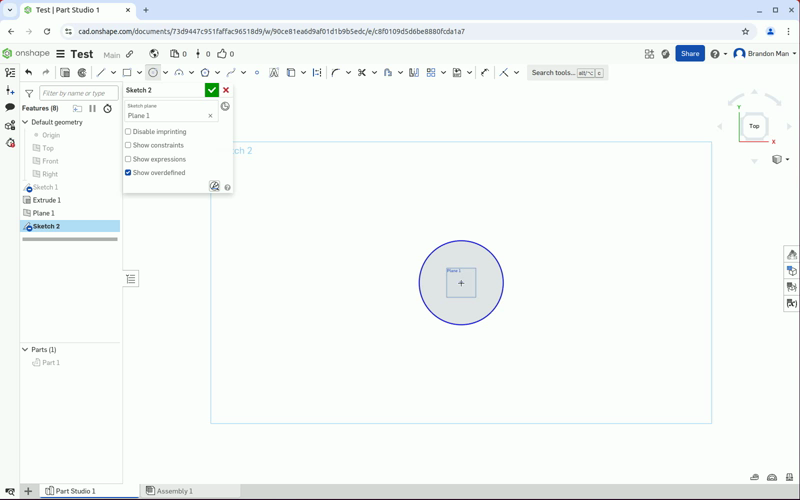
click(461, 282)
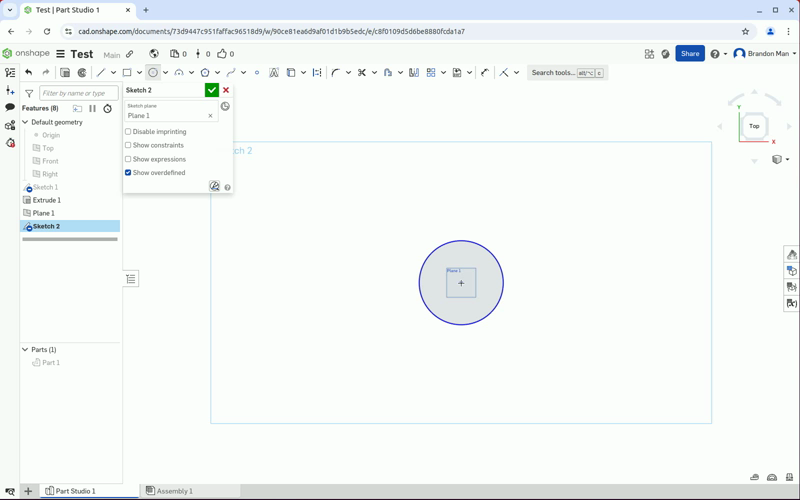
key_up(shift)
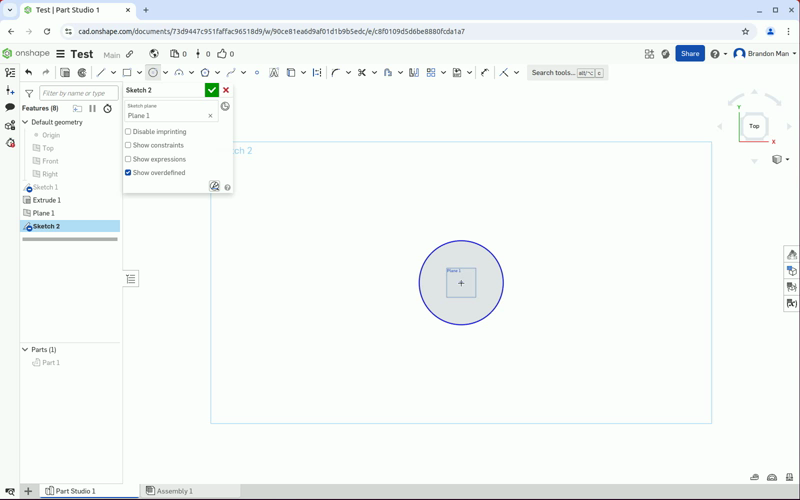
mouse_move(489, 282)
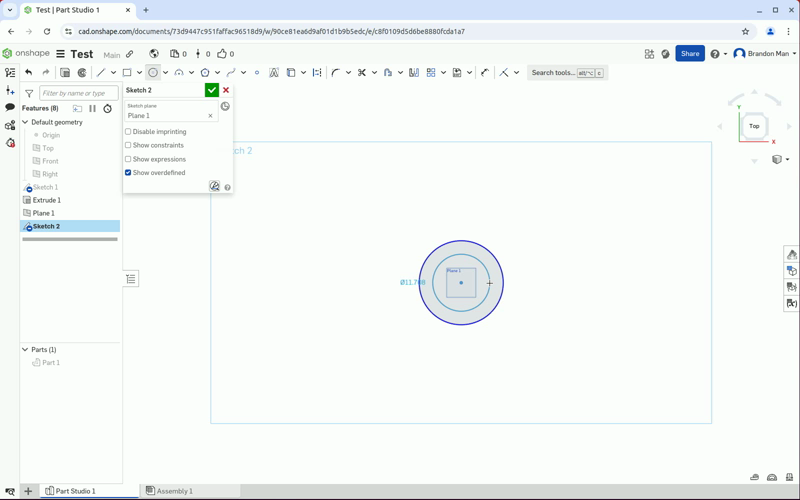
click(489, 282)
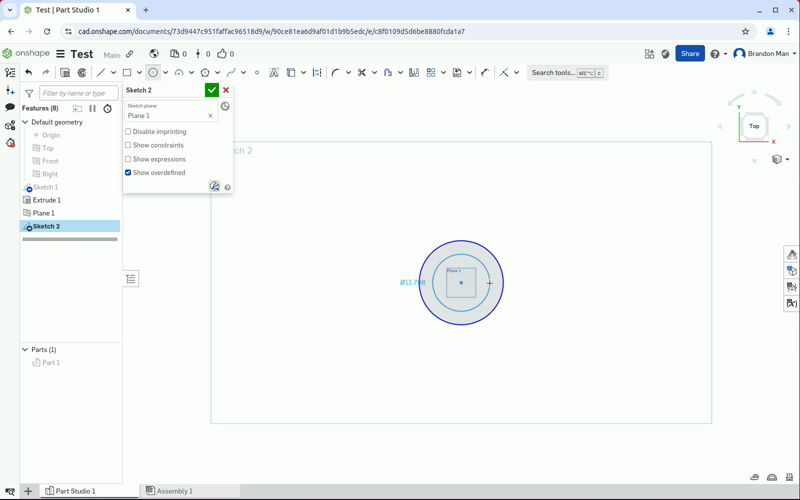
key(esc)
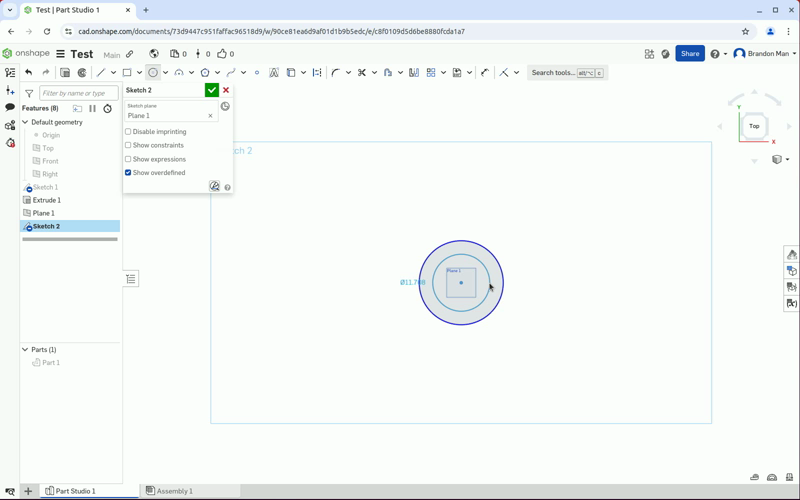
mouse_move(463, 246)
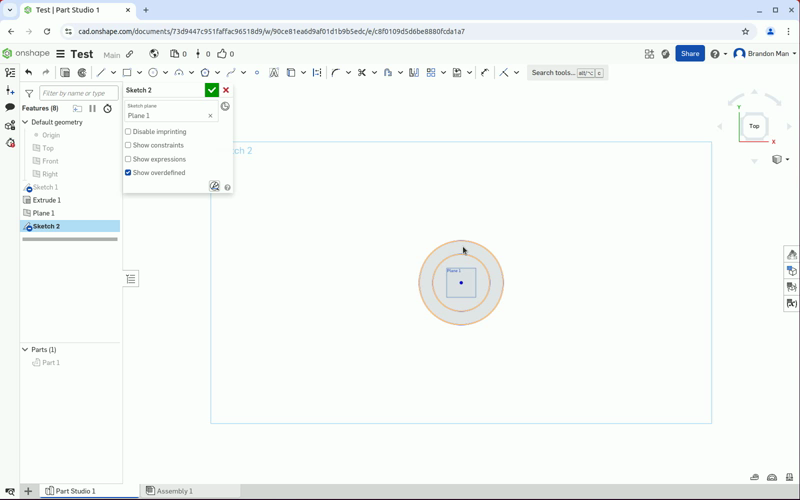
click(463, 246)
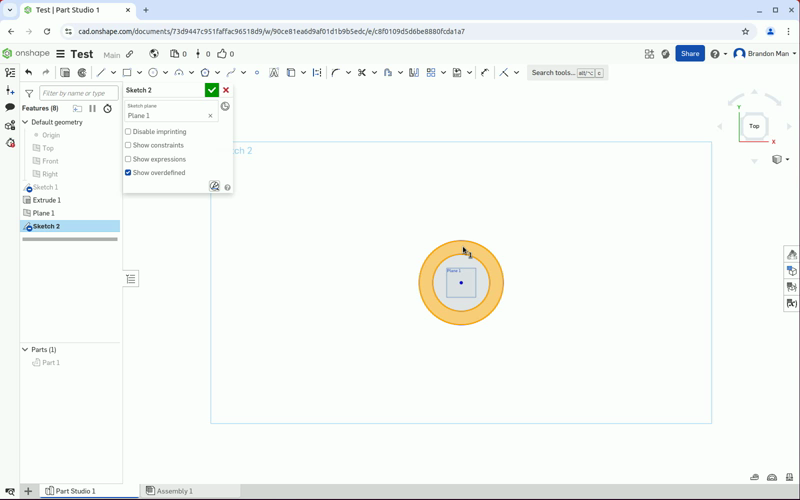
mouse_move(73, 352)
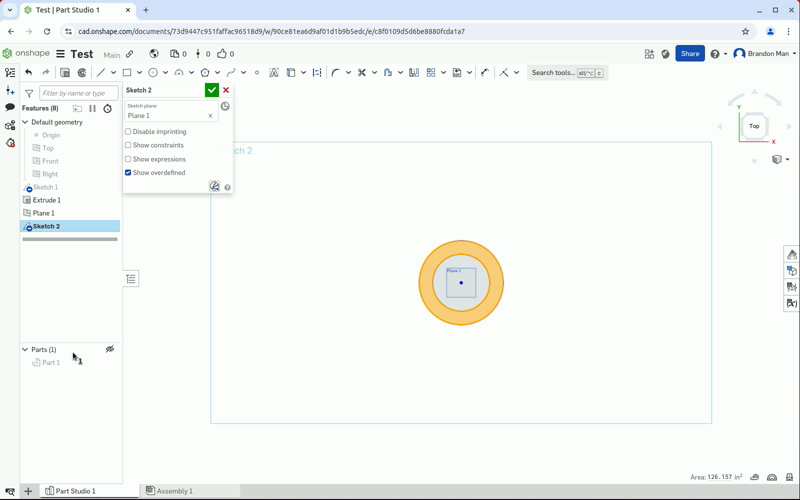
key(shift+y)
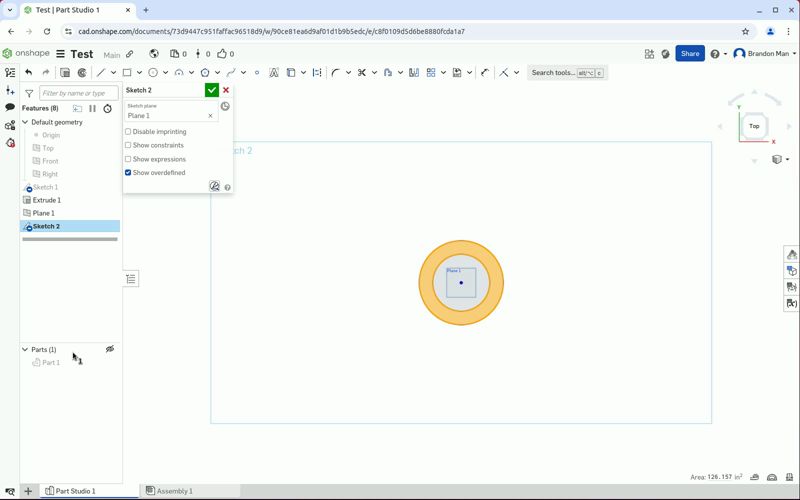
key(shift+e)
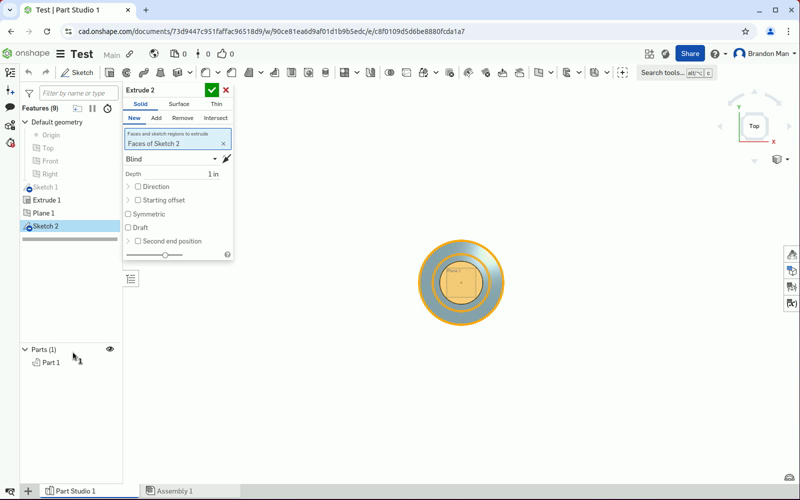
mouse_move(143, 106)
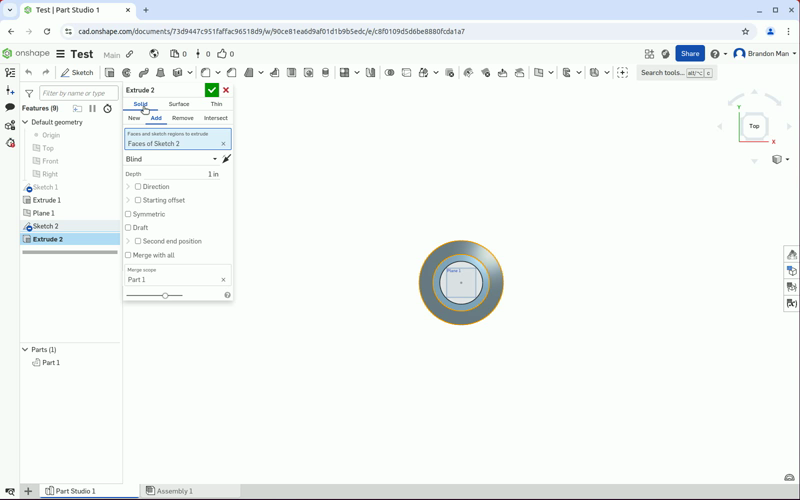
click(143, 106)
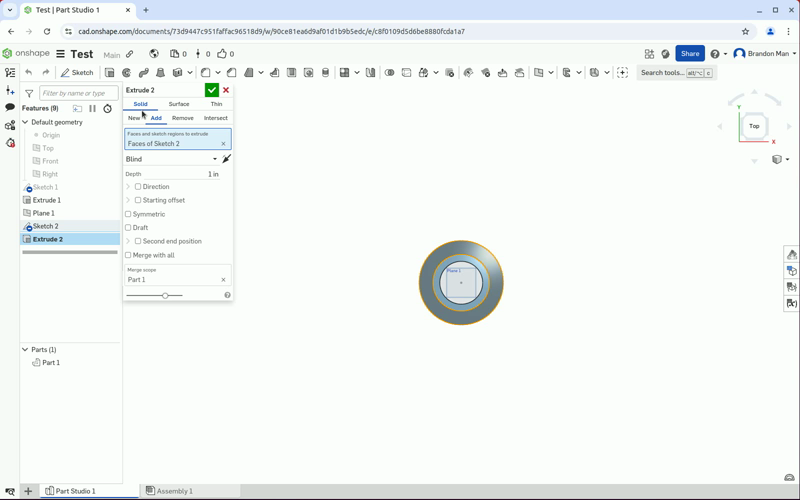
mouse_move(137, 120)
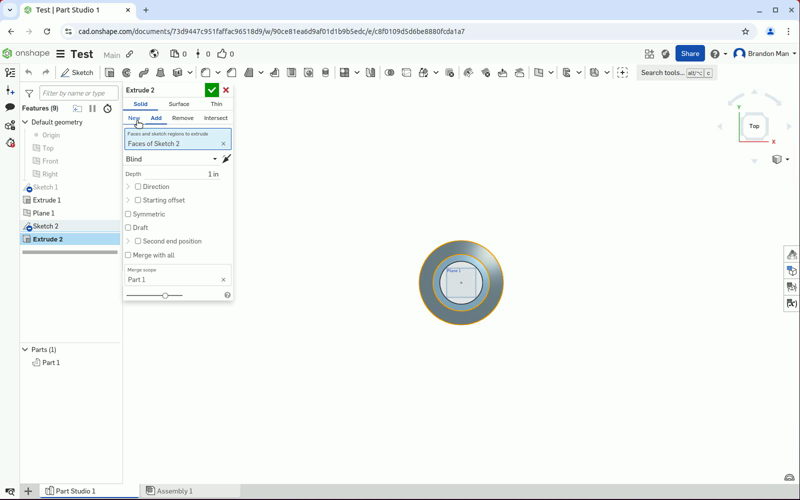
click(137, 120)
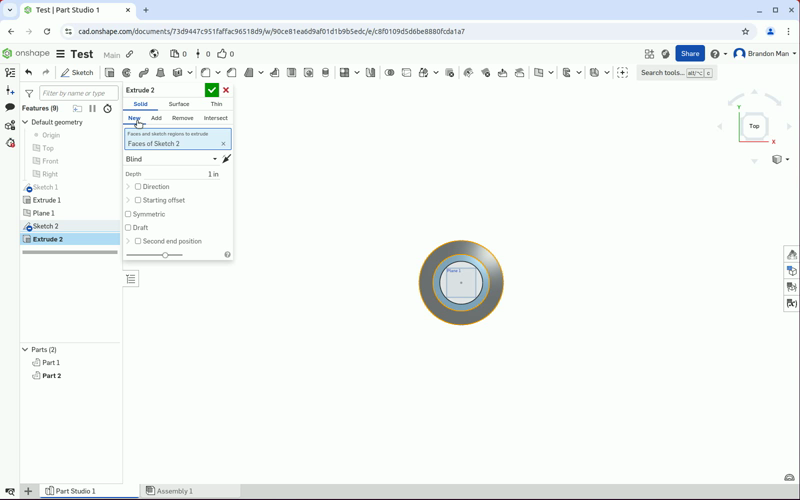
key(tab, 4)
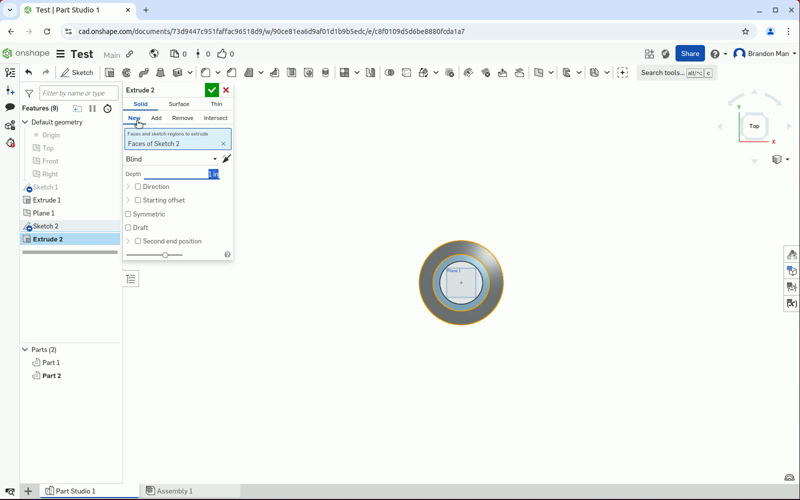
text(2.889)
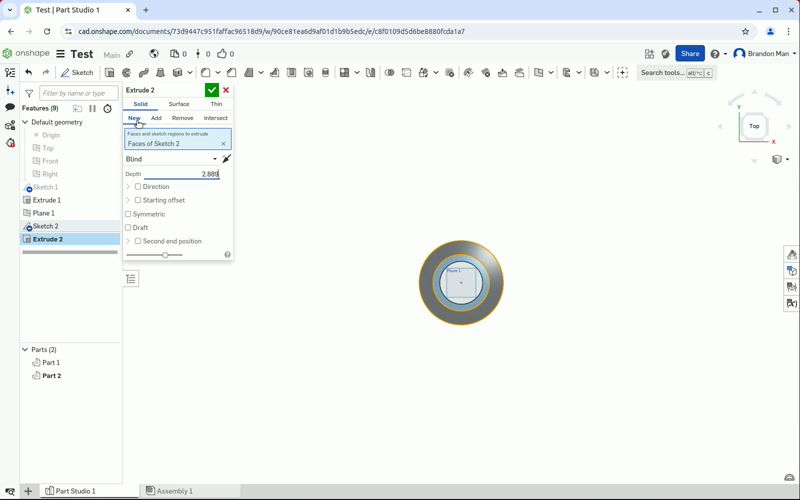
key(enter)
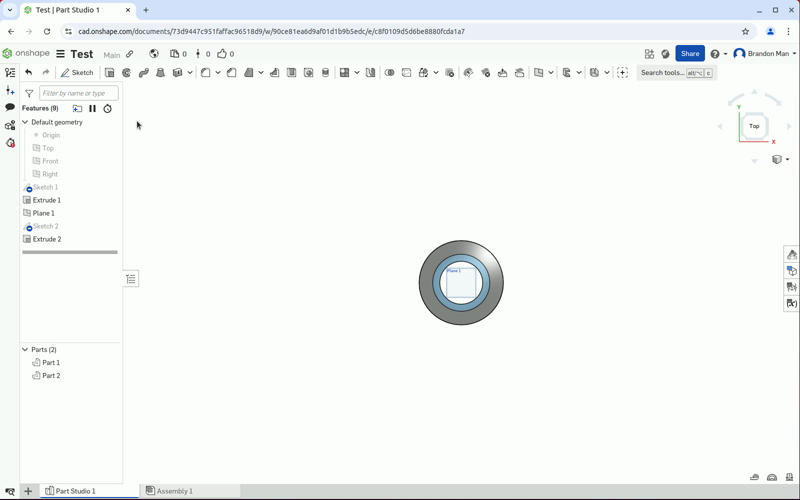
key(shift+h)
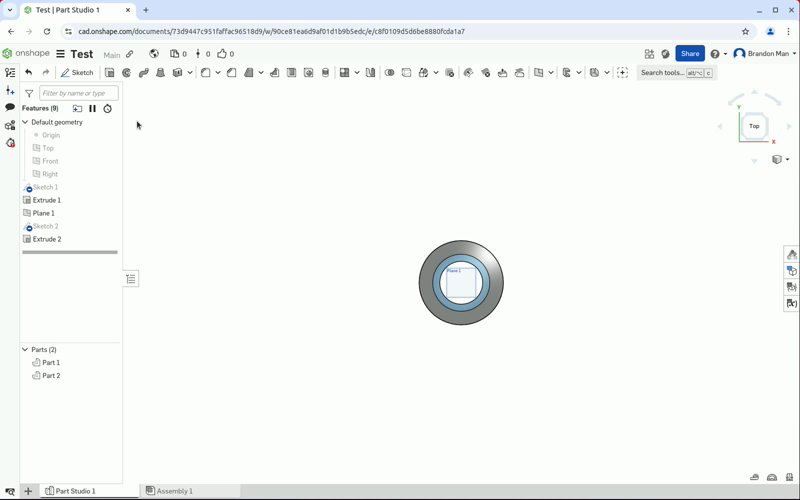
key(shift+h)
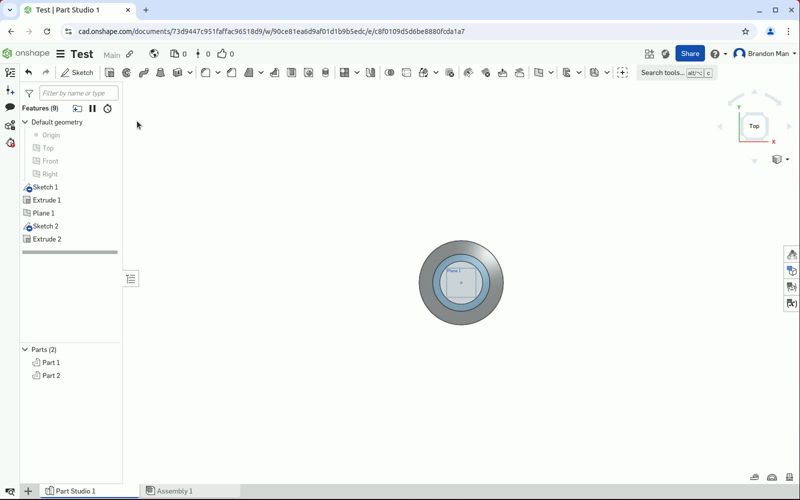
key(shift+7)
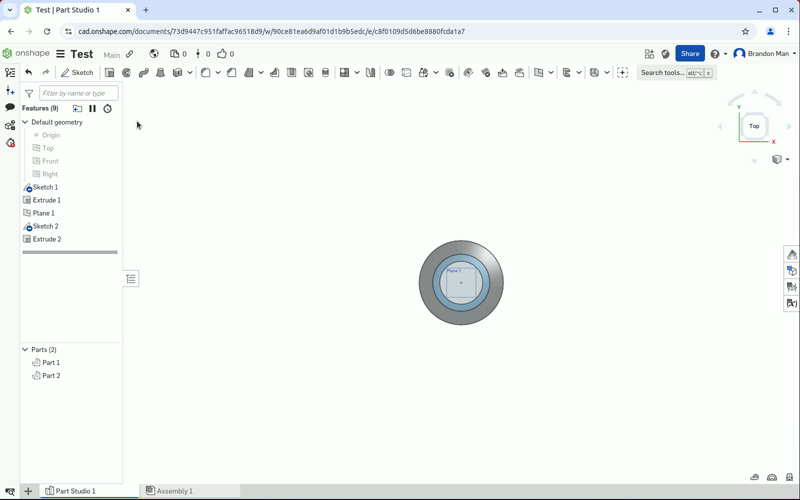
key(up, 3)
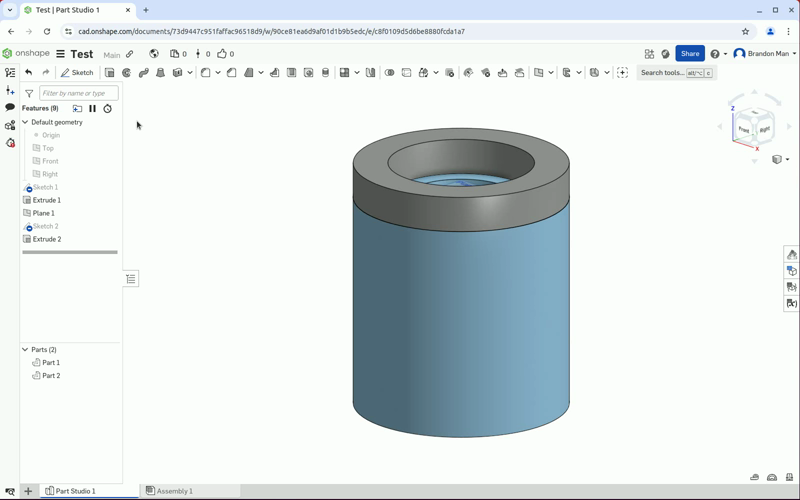
key(left, 3)
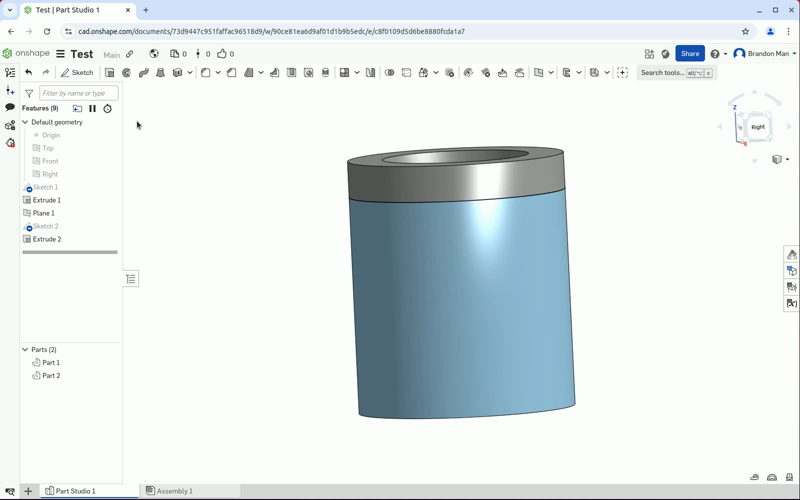
key(right, 3)
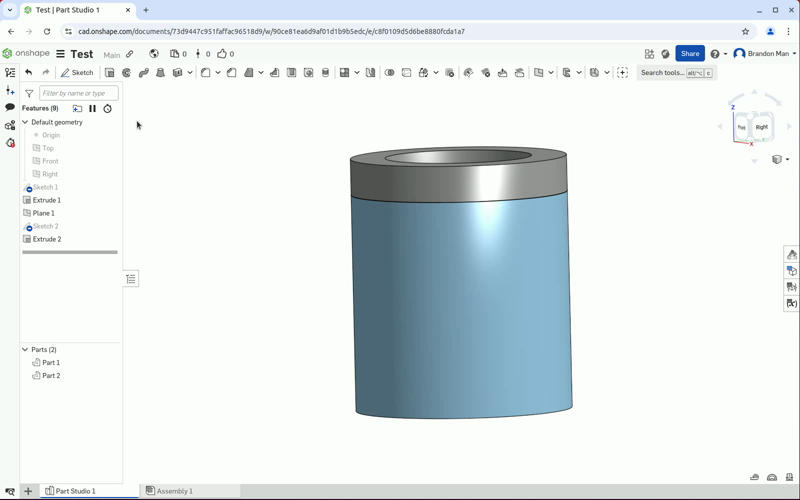
key(down, 3)
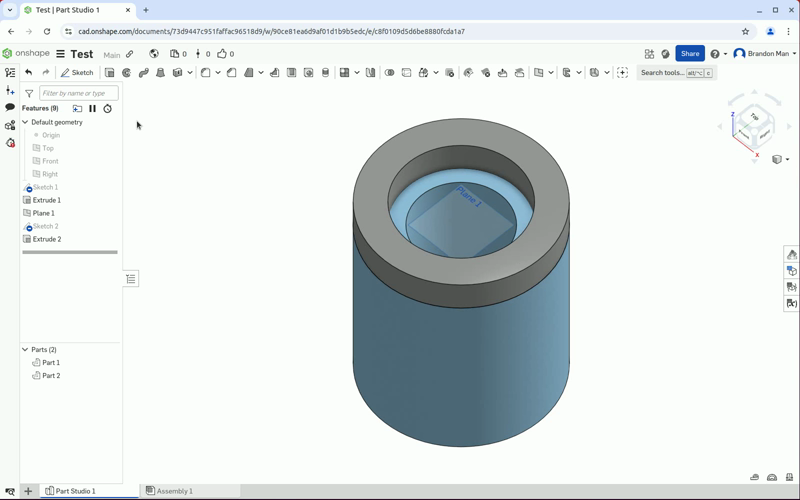
mouse_move(73, 189)
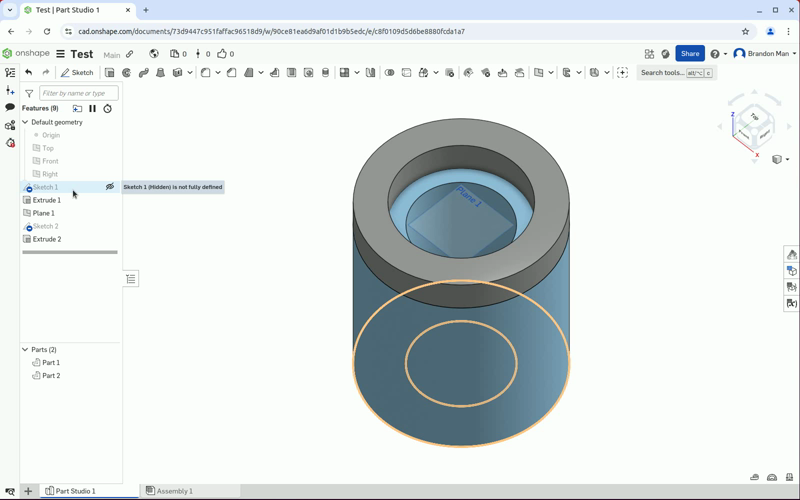
click(73, 189)